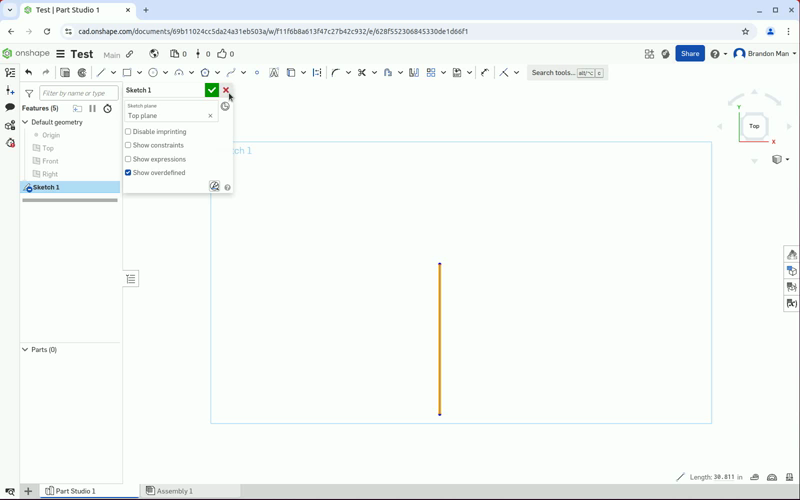
key(shift+h)
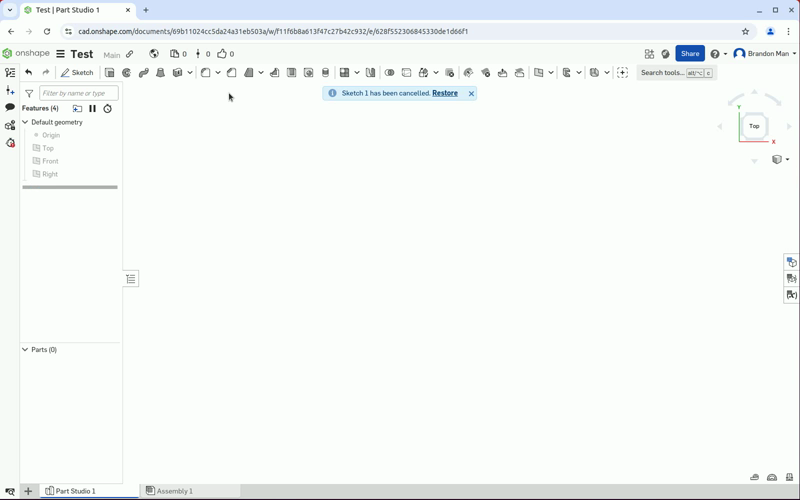
mouse_move(73, 352)
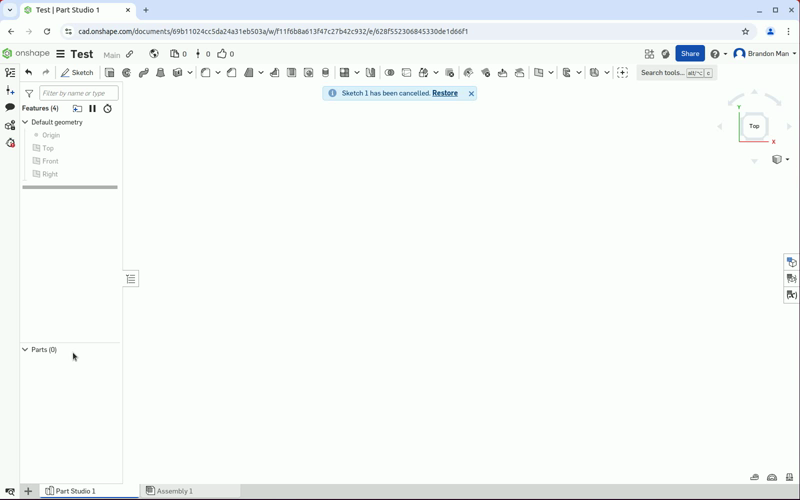
key(y)
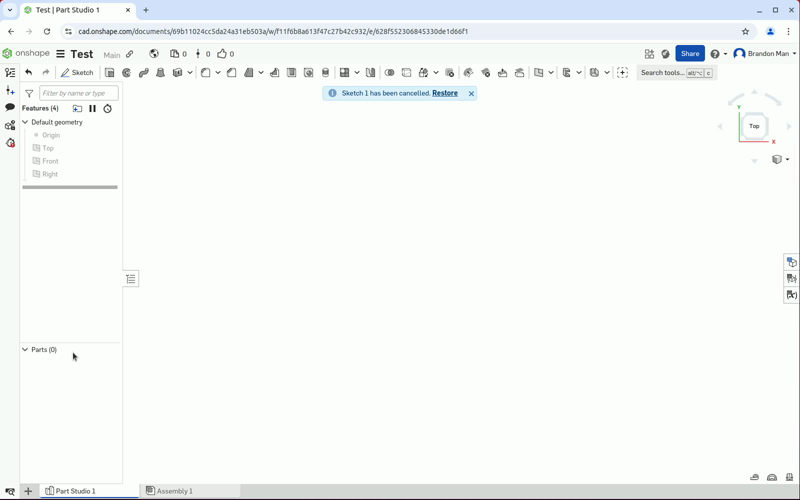
key(shift+p)
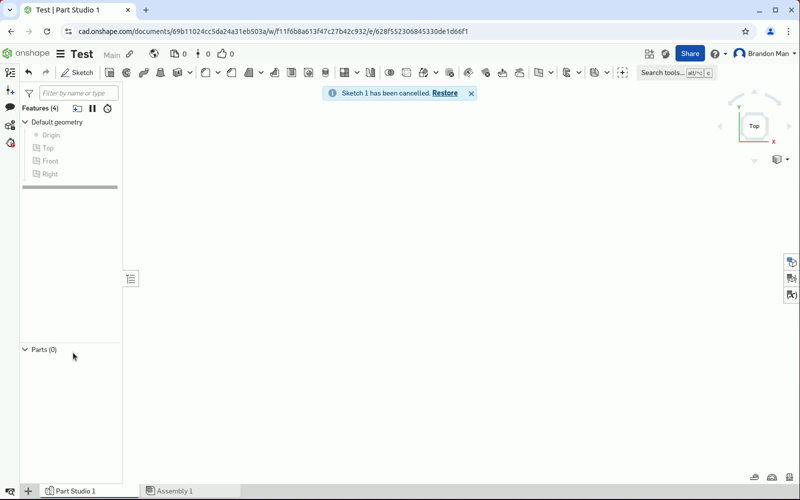
key(space)
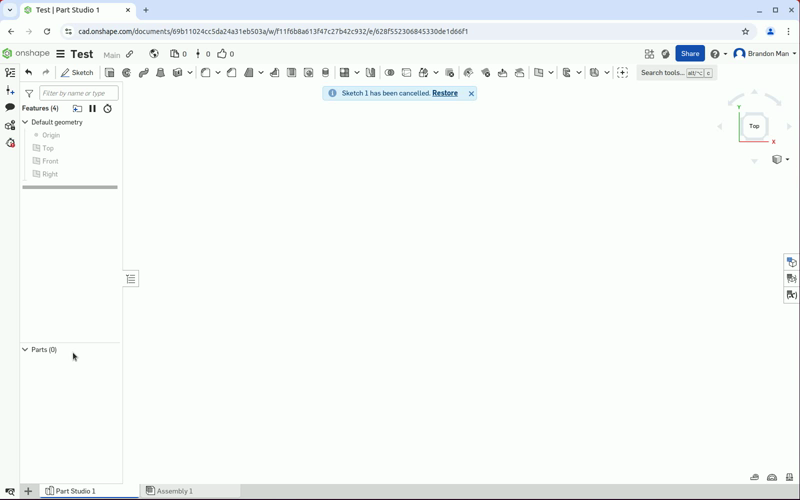
key_down(shift)
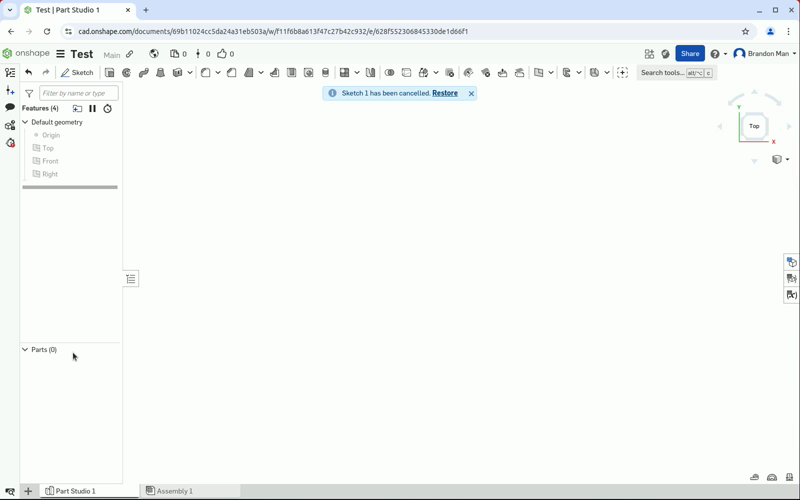
key(up)
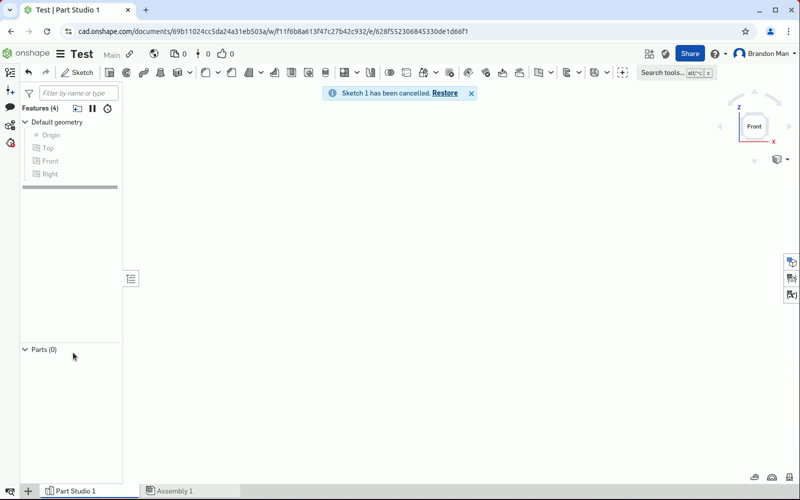
key_up(shift)
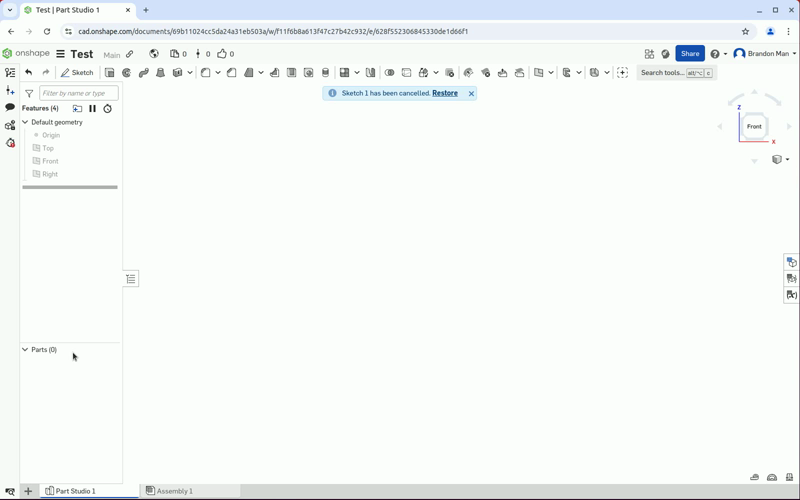
mouse_move(73, 352)
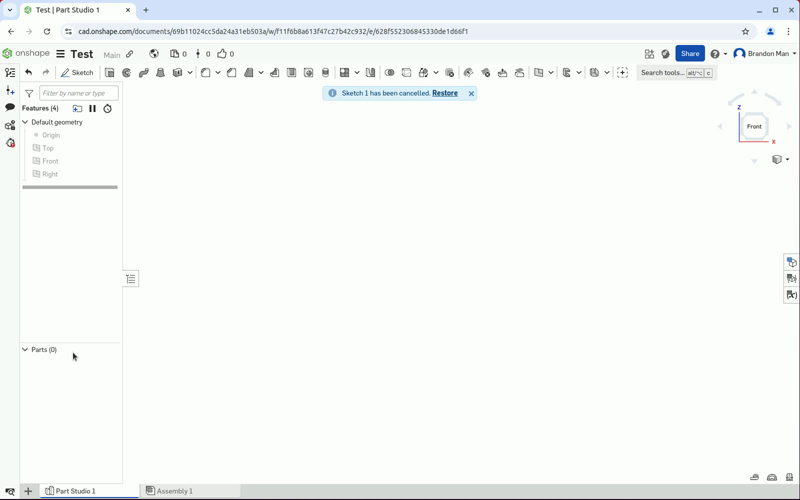
key(shift+y)
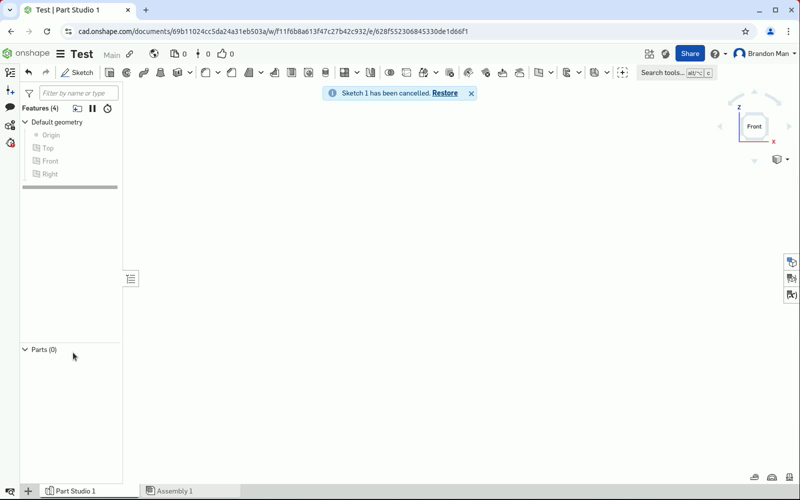
key(shift+s)
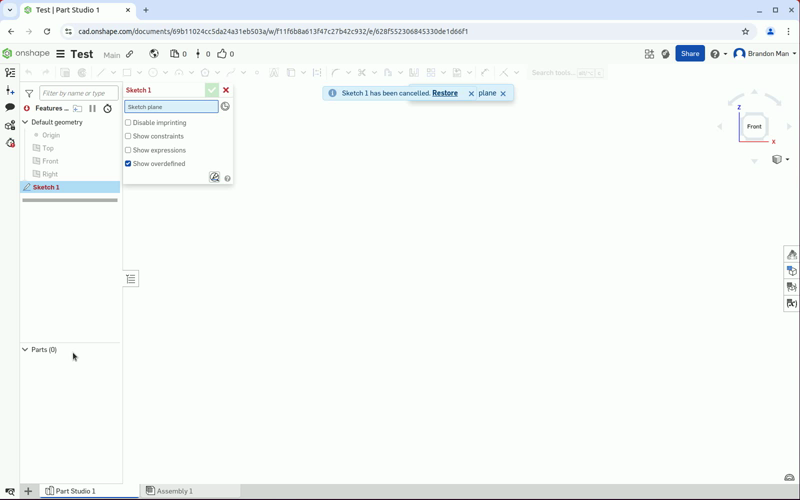
mouse_move(73, 163)
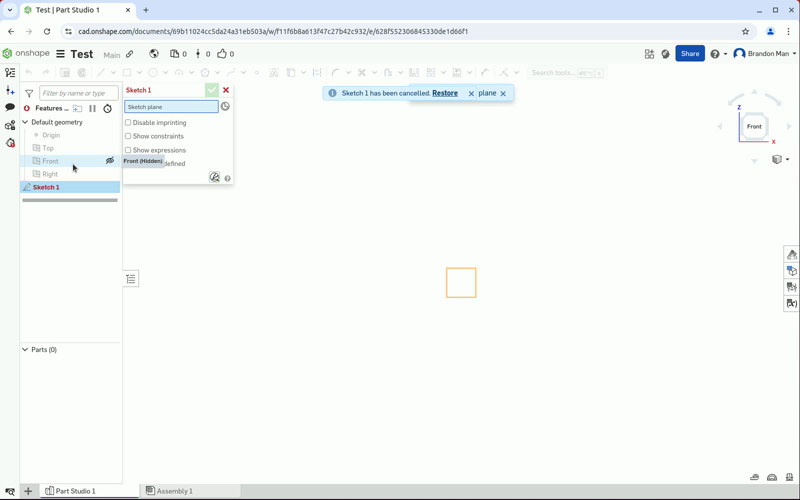
click(73, 163)
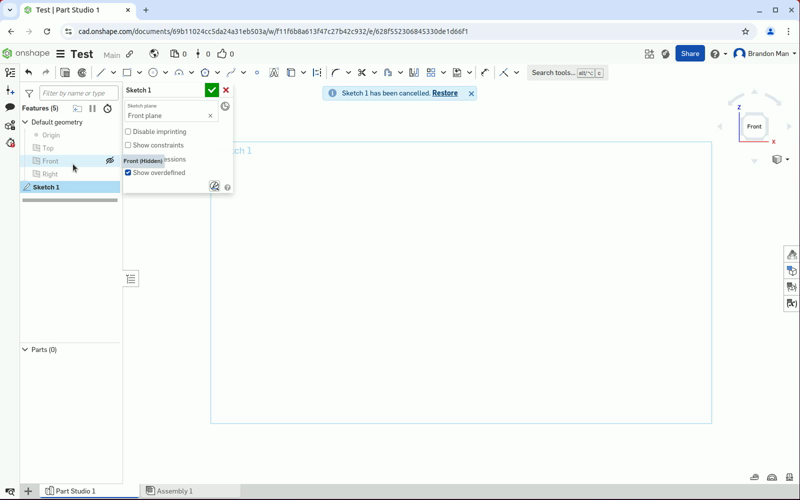
mouse_move(73, 352)
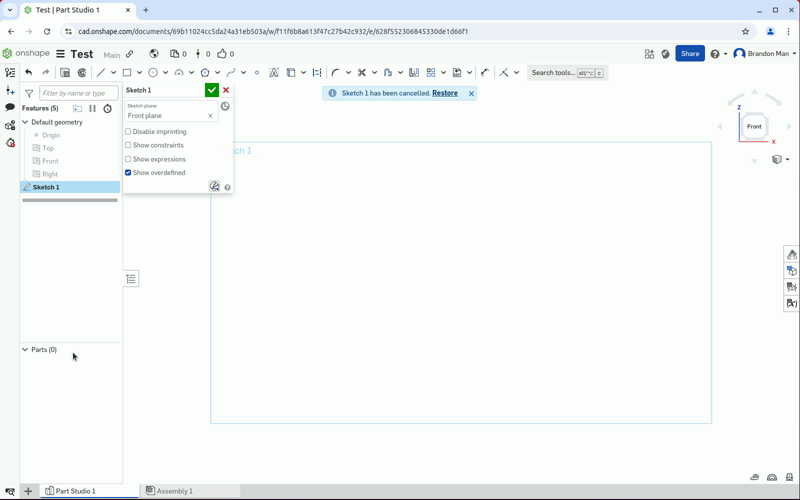
key(y)
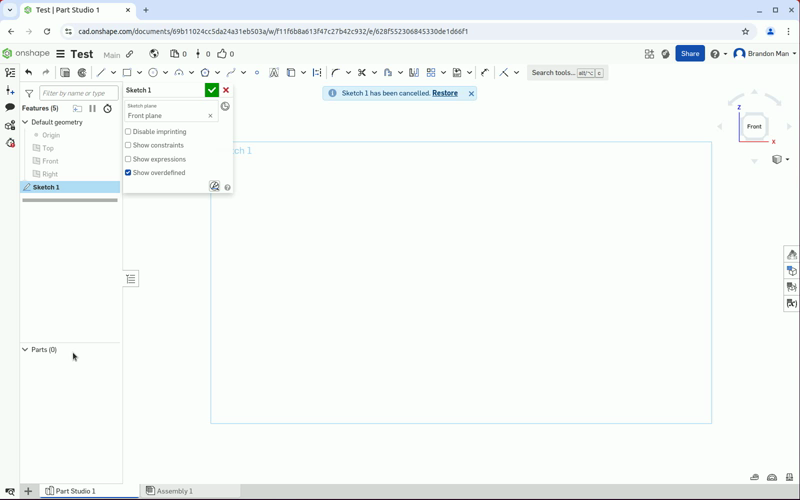
key(l)
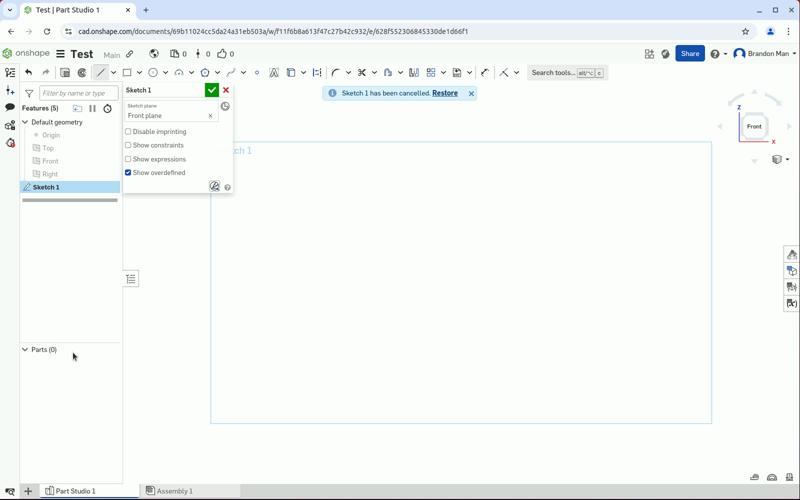
key_down(shift)
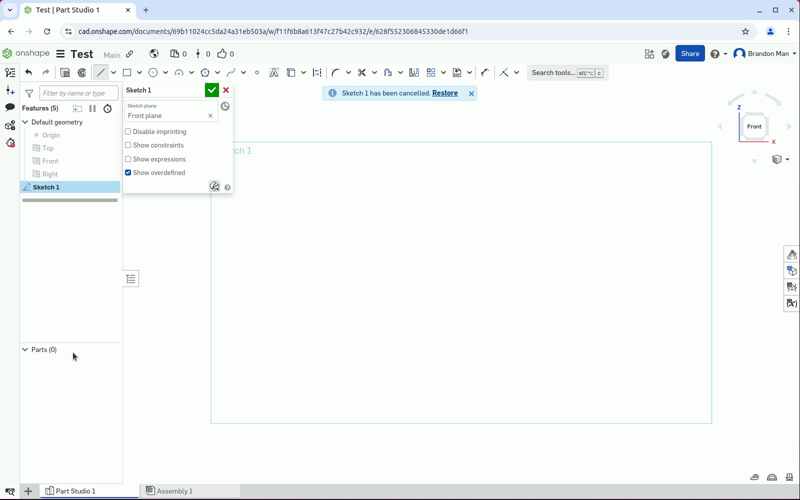
mouse_move(348, 280)
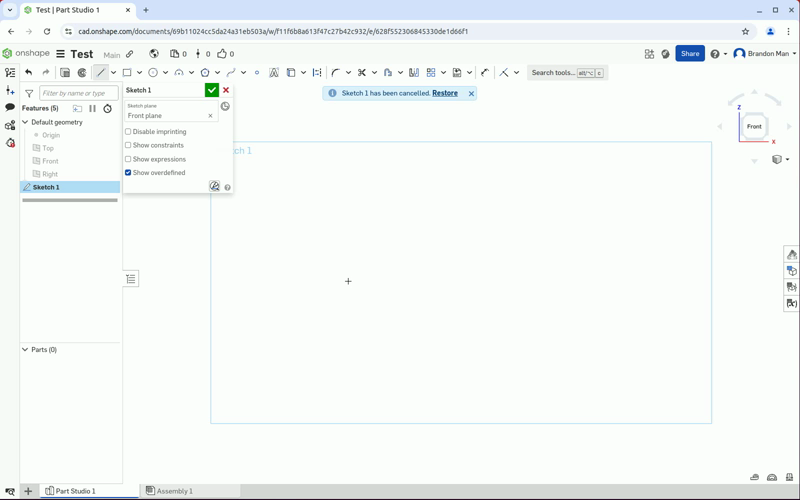
click(348, 280)
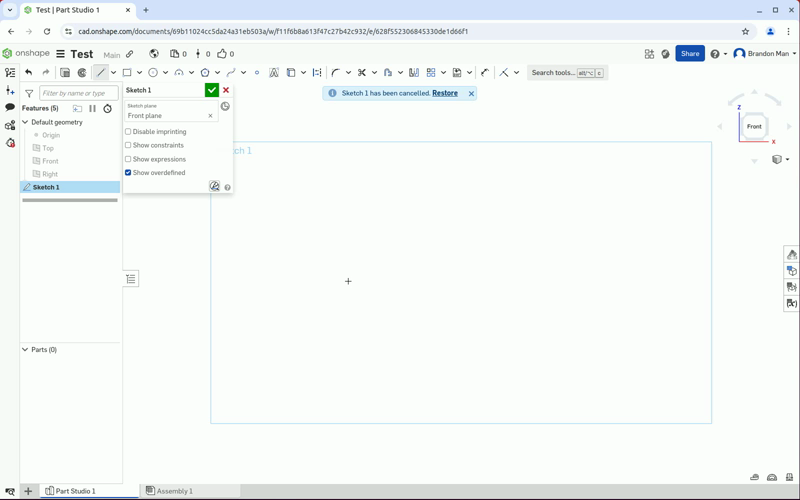
key_up(shift)
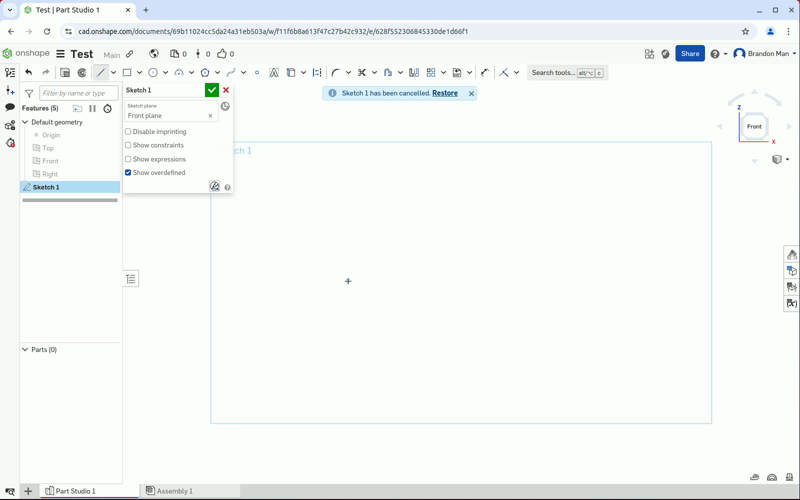
key_down(shift)
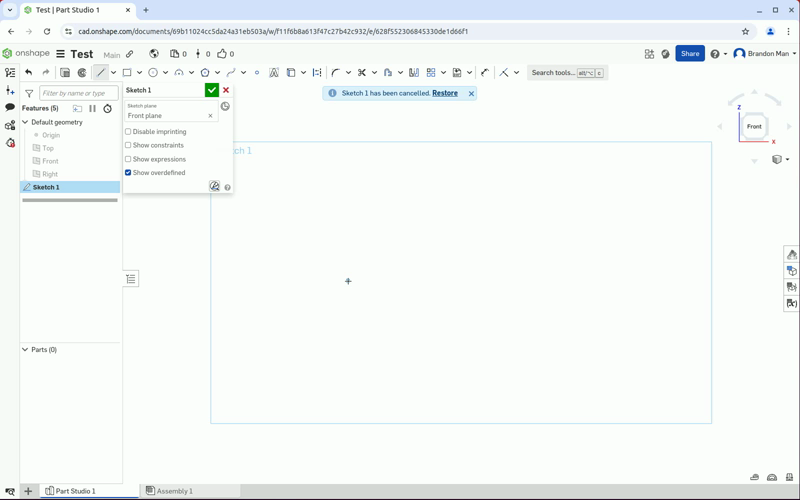
mouse_move(378, 280)
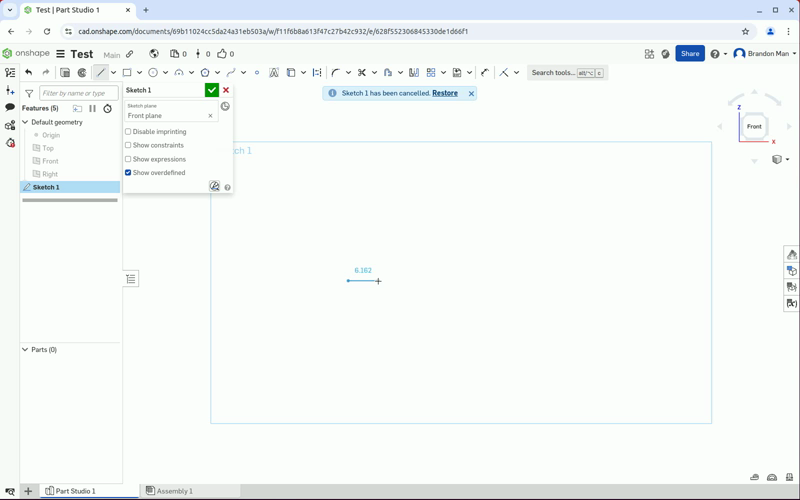
mouse_move(398, 280)
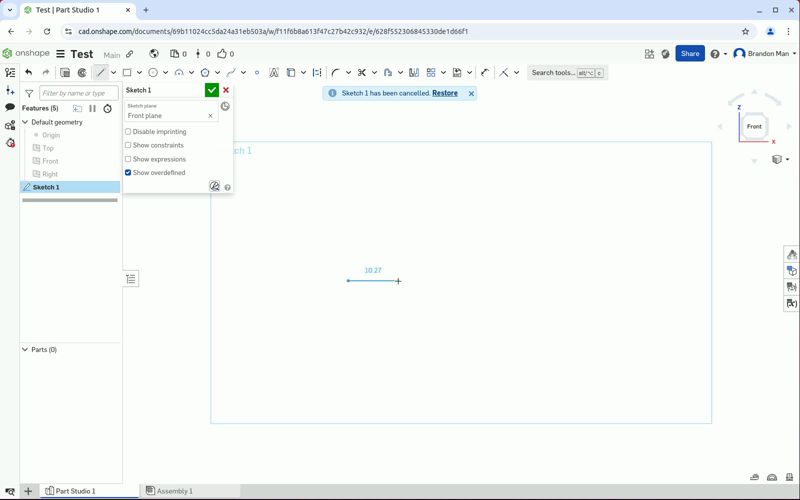
click(398, 280)
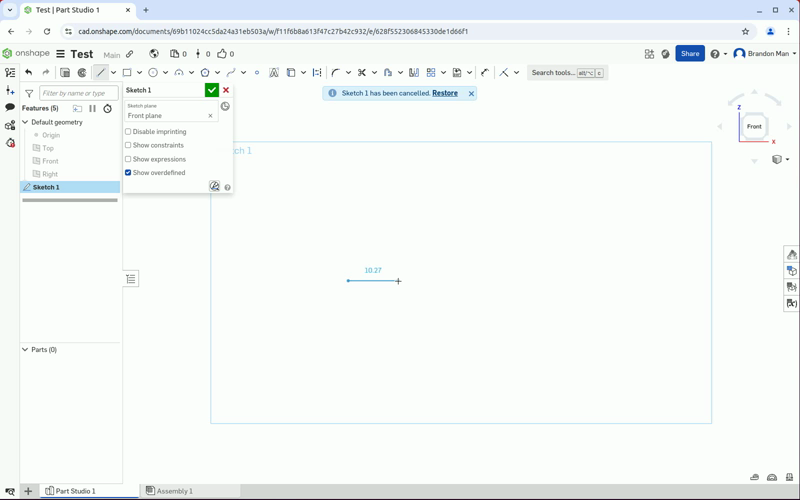
key_up(shift)
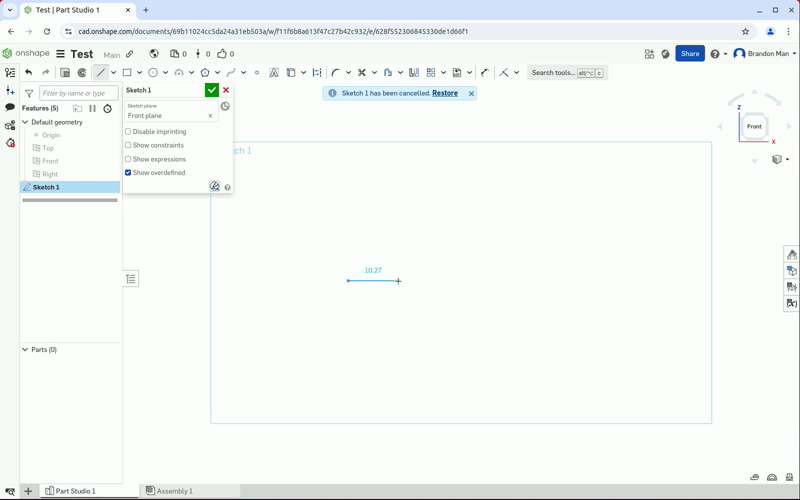
key_down(shift)
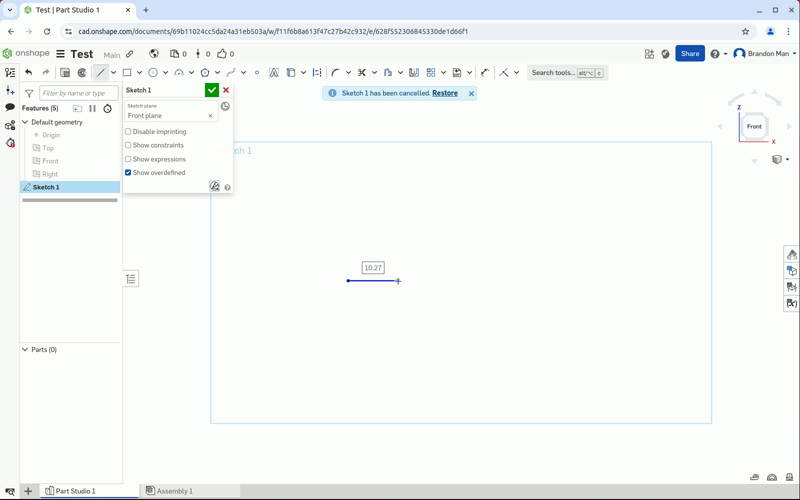
mouse_move(428, 280)
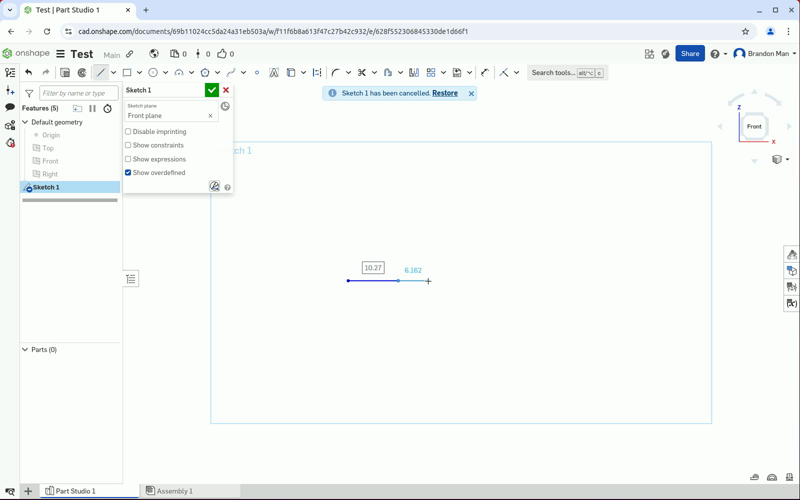
mouse_move(398, 237)
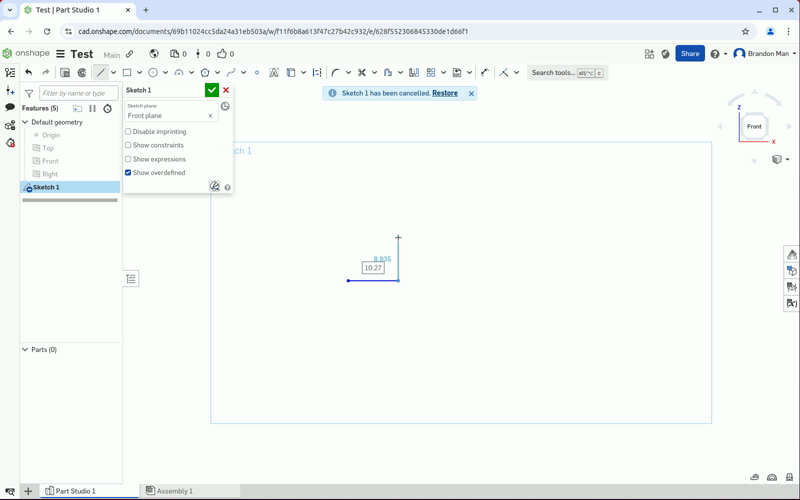
click(398, 237)
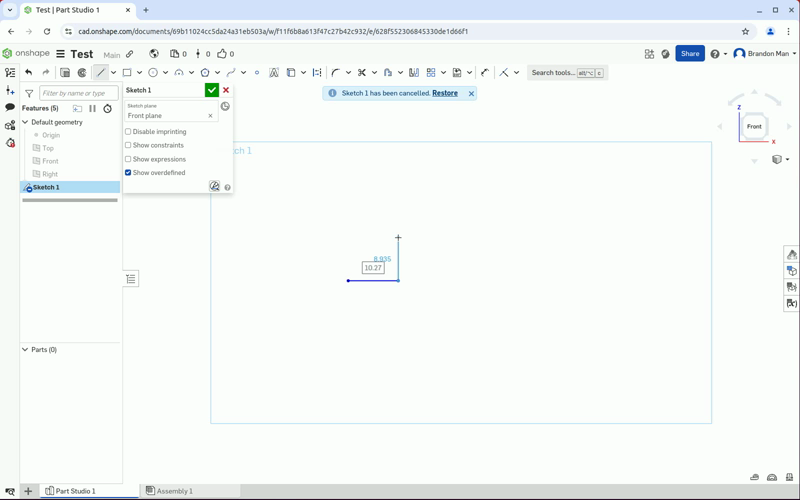
key_up(shift)
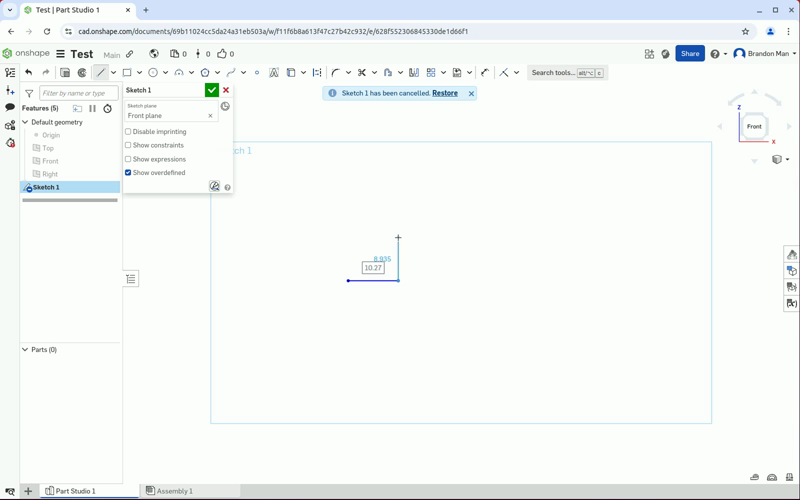
key_down(shift)
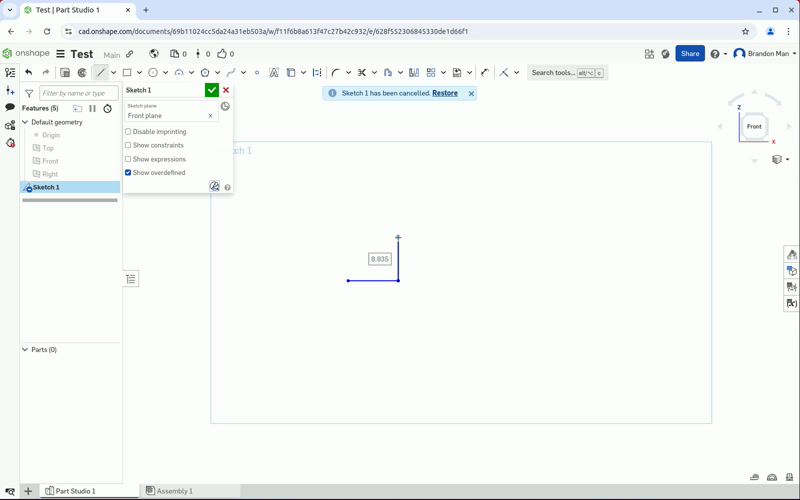
mouse_move(428, 237)
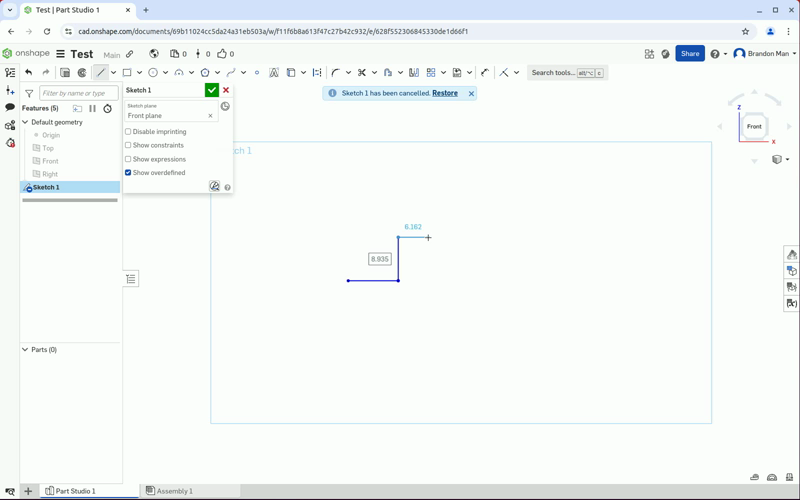
mouse_move(348, 237)
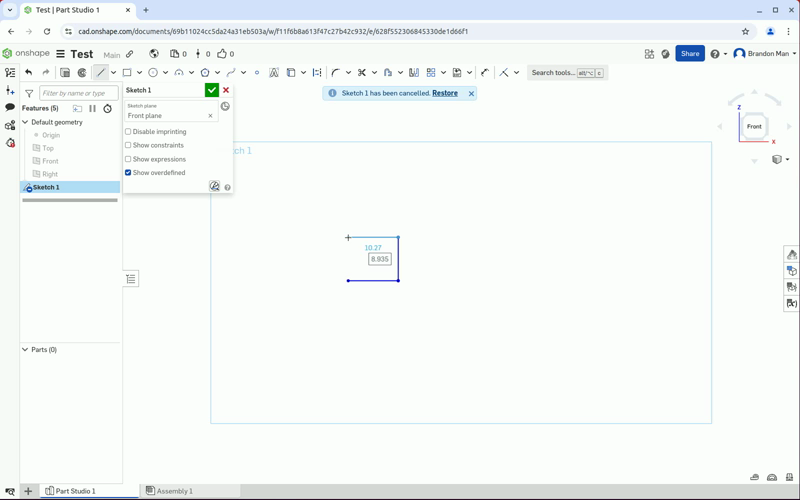
click(348, 237)
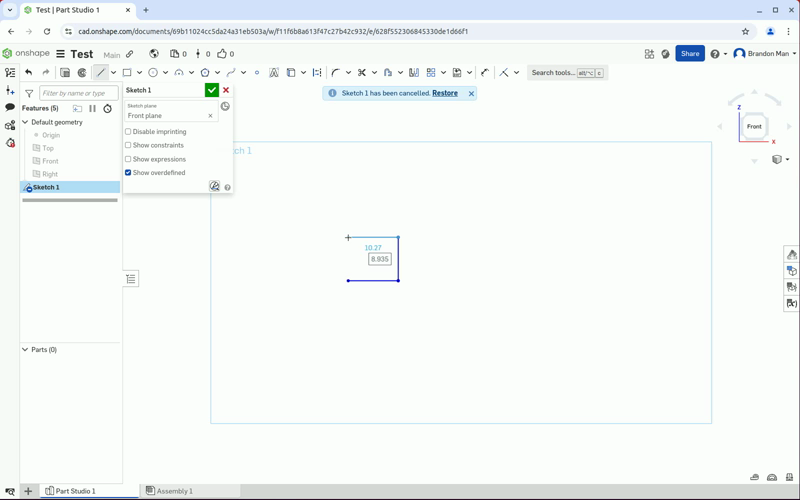
key_up(shift)
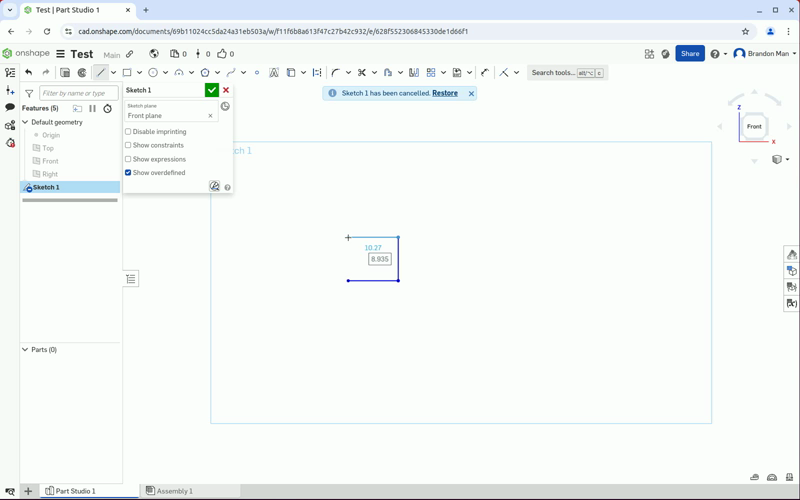
mouse_move(378, 237)
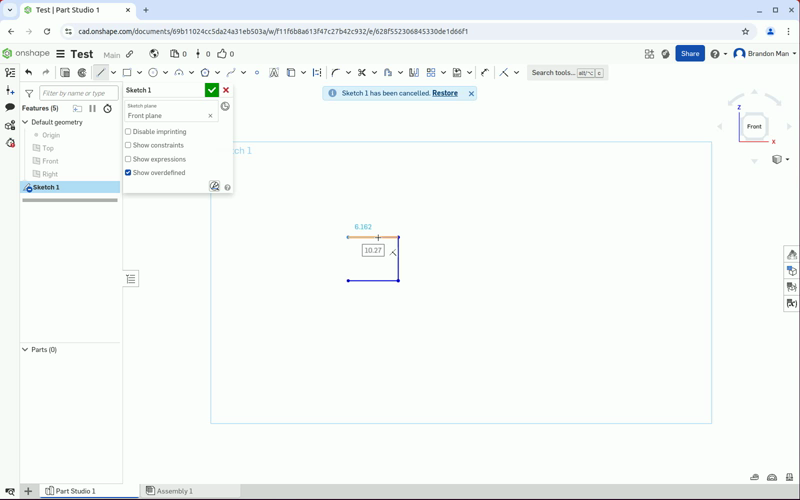
key_down(shift)
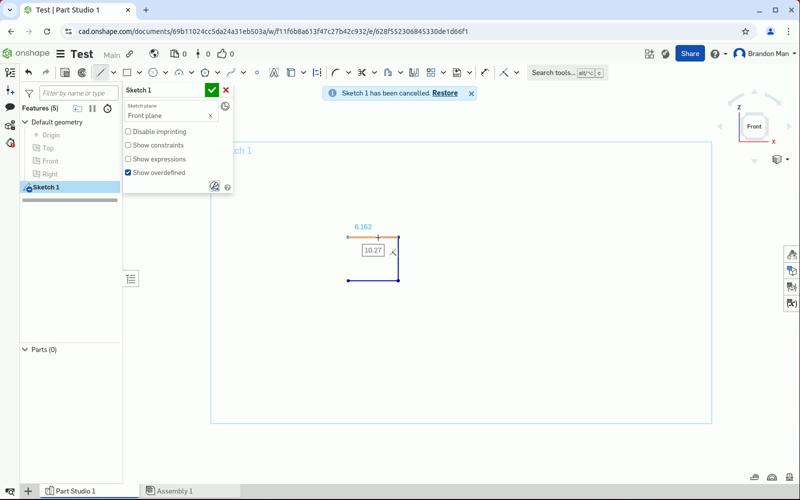
mouse_move(348, 280)
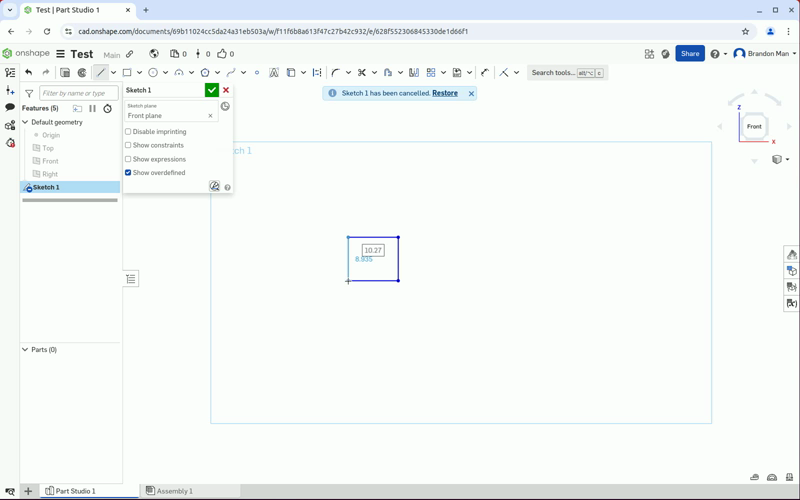
key_up(shift)
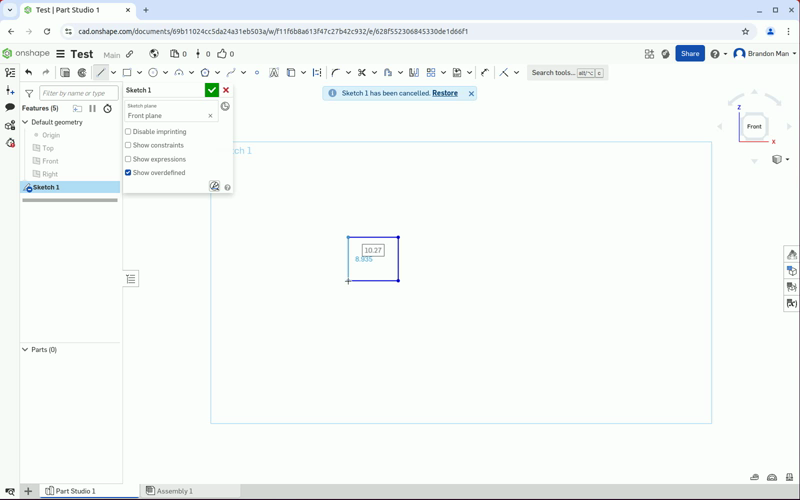
click(348, 280)
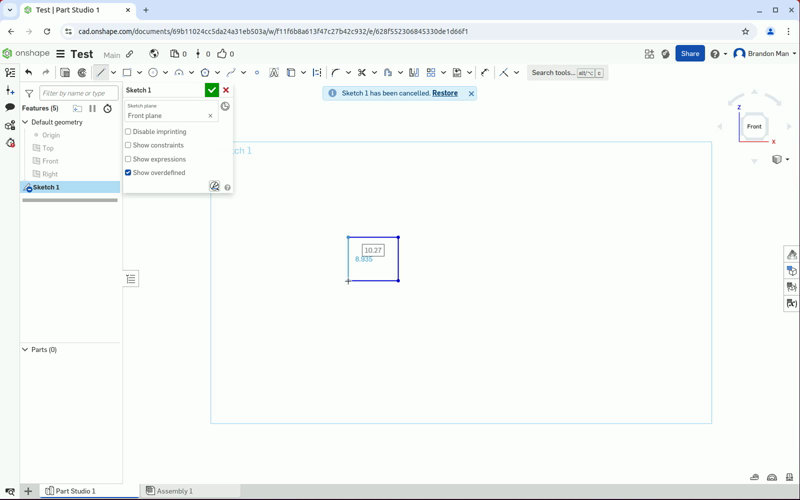
key(esc)
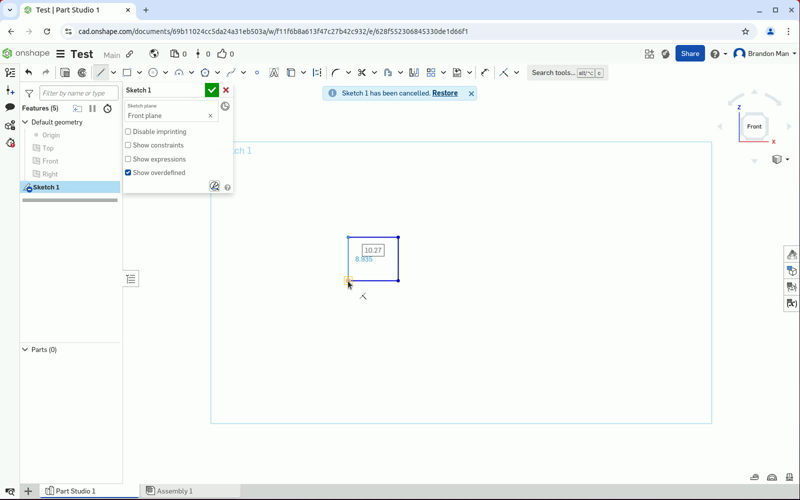
mouse_move(373, 252)
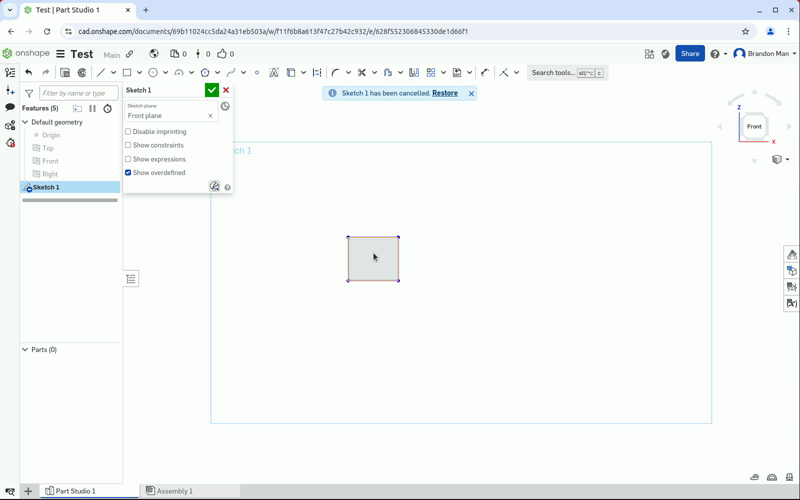
click(373, 252)
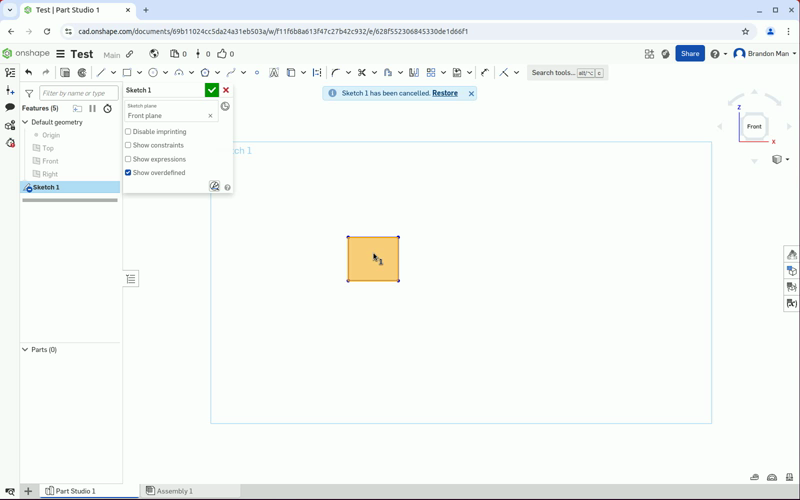
mouse_move(73, 352)
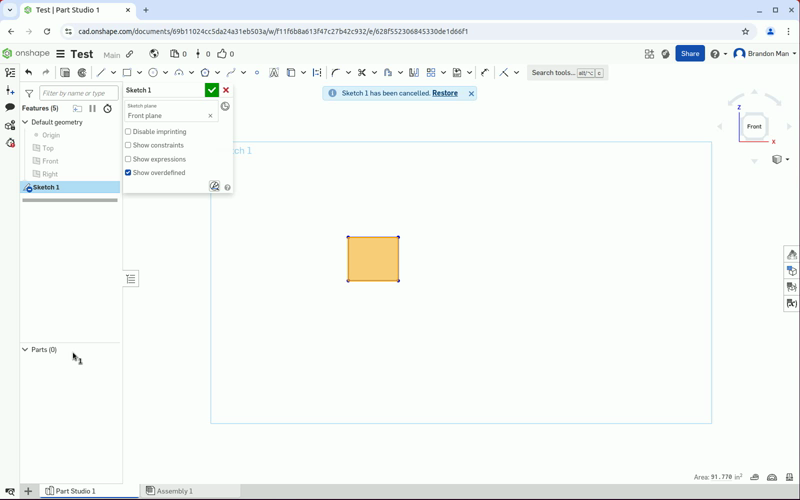
key(shift+y)
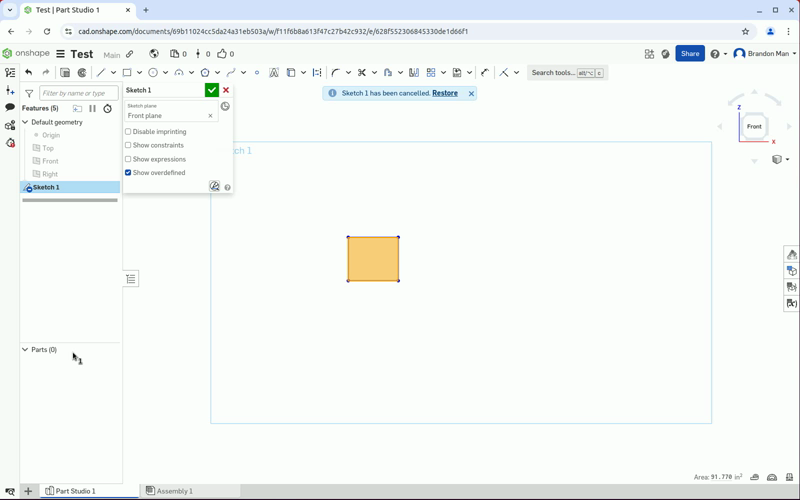
key(shift+e)
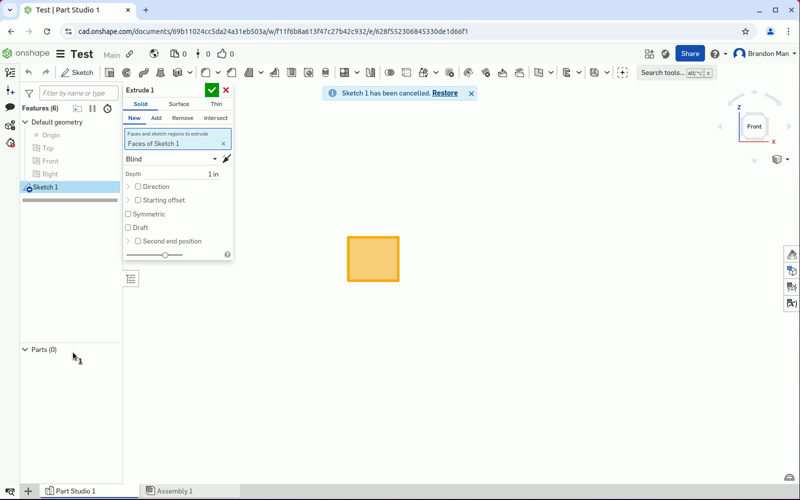
mouse_move(143, 106)
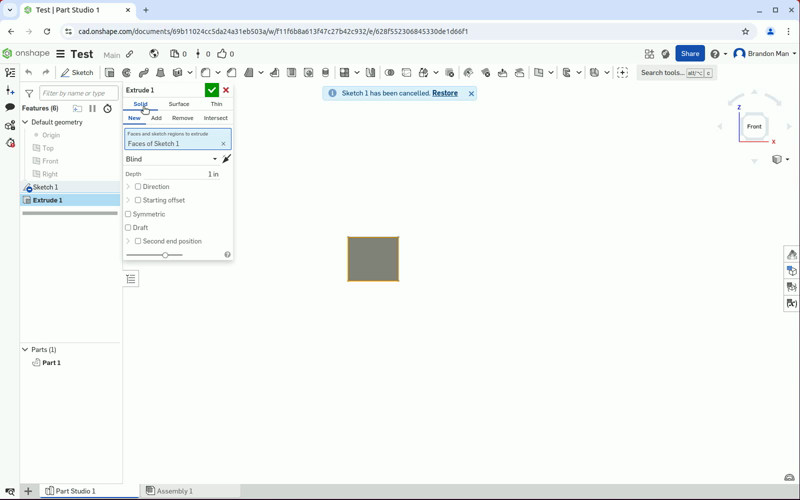
click(143, 106)
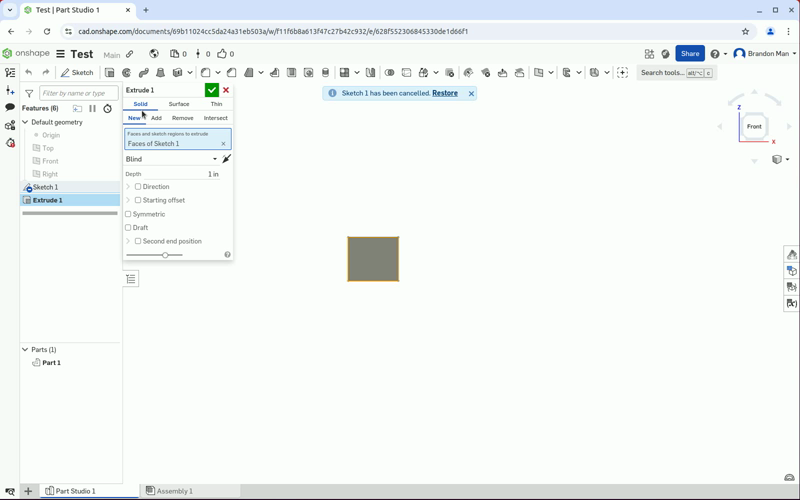
mouse_move(137, 120)
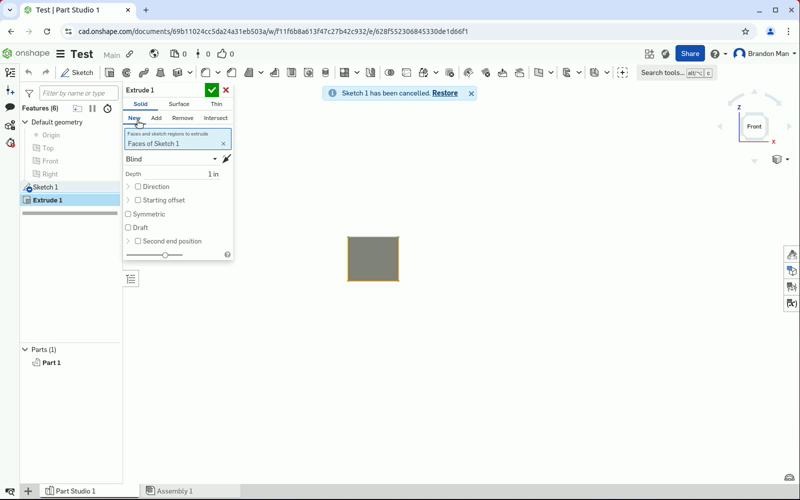
click(137, 120)
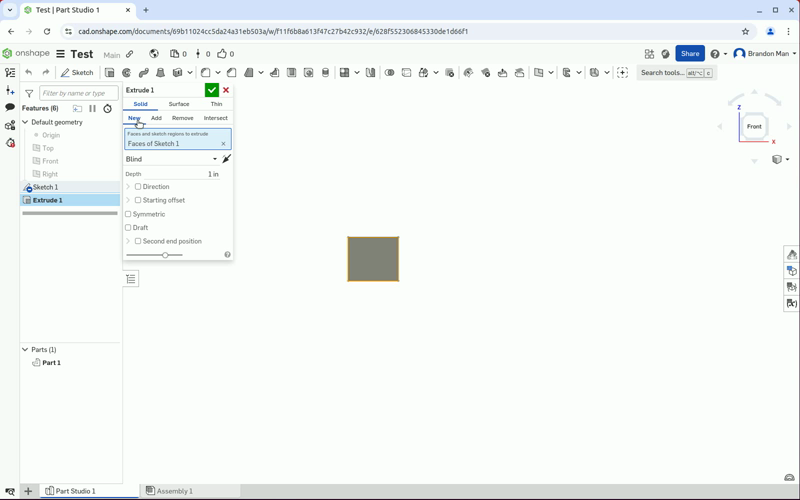
key(tab, 4)
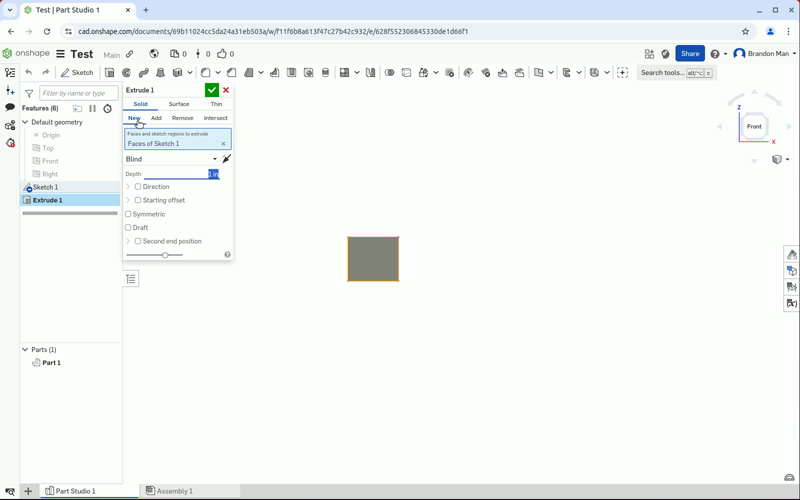
text(3.611)
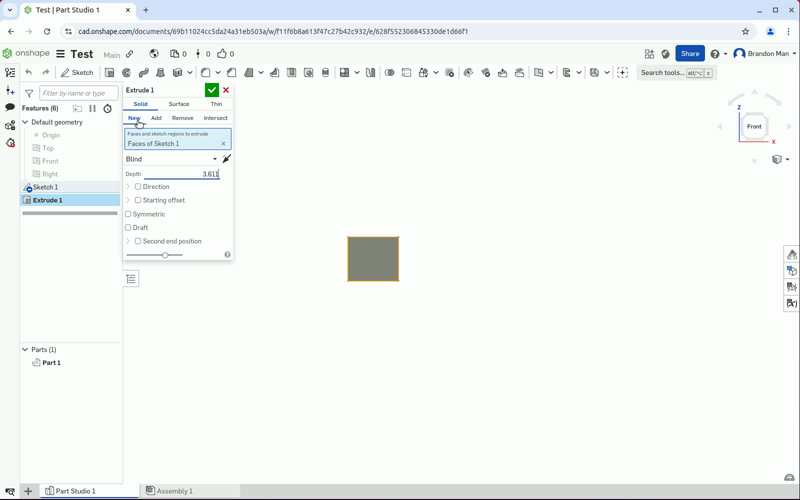
key(enter)
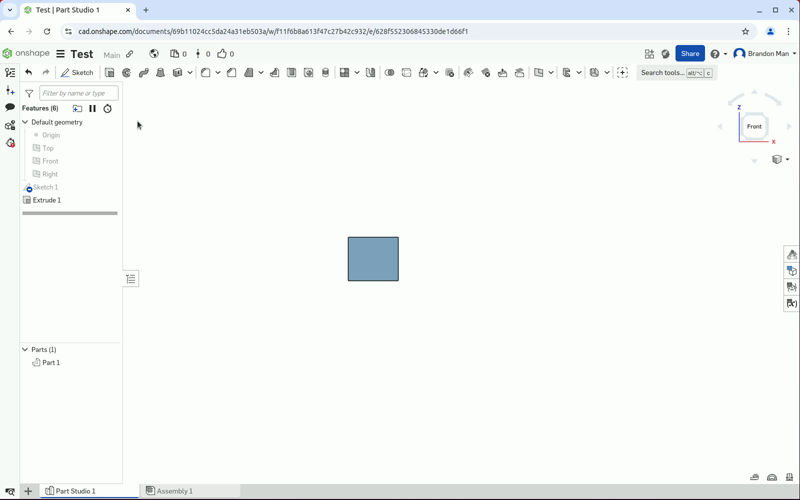
key(shift+h)
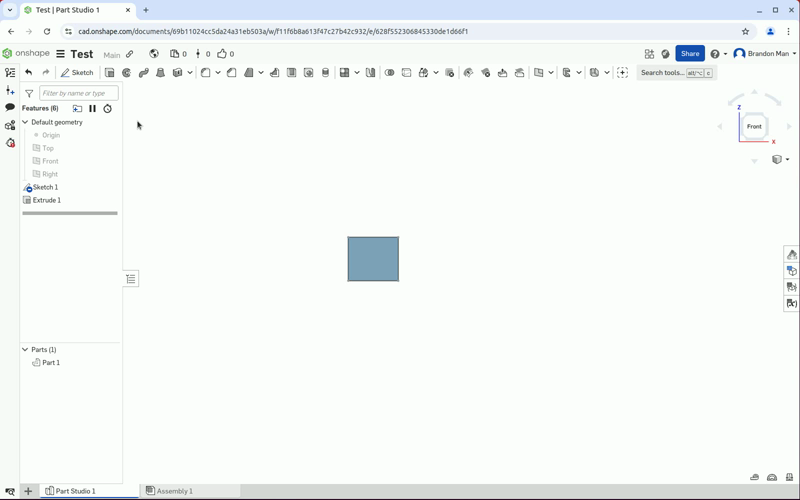
key(shift+h)
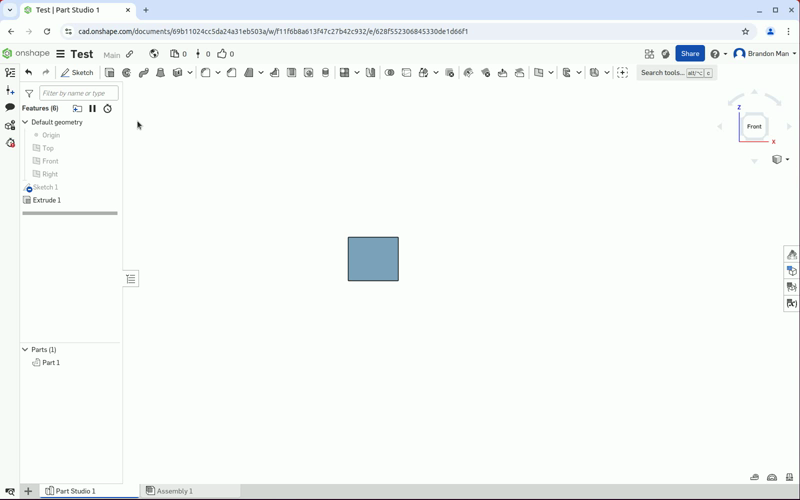
mouse_move(73, 189)
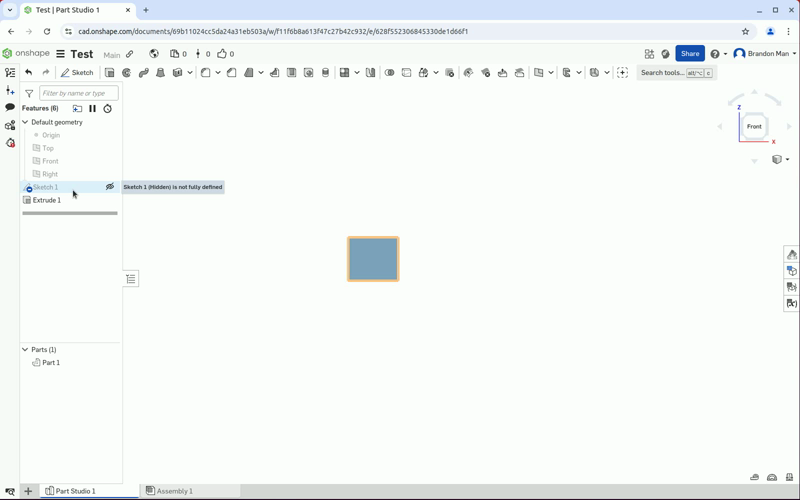
click(73, 189)
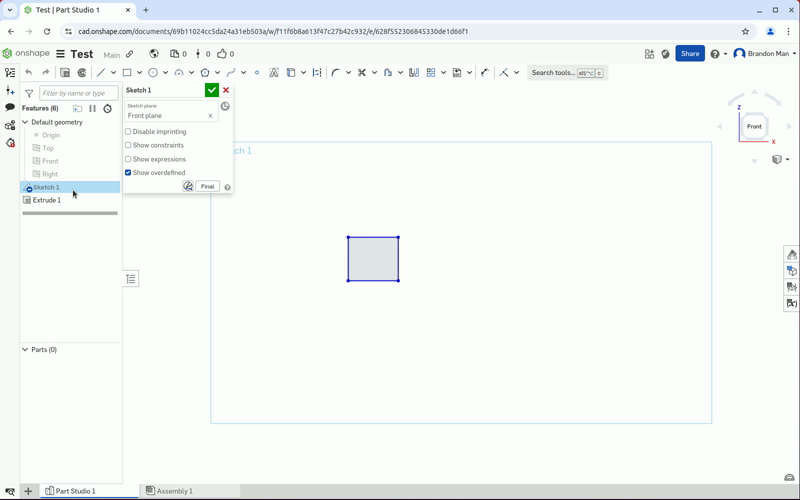
mouse_move(229, 92)
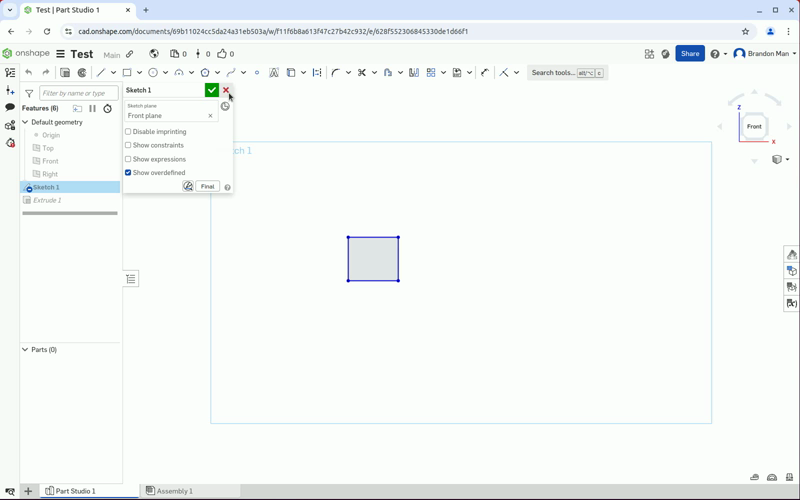
click(229, 92)
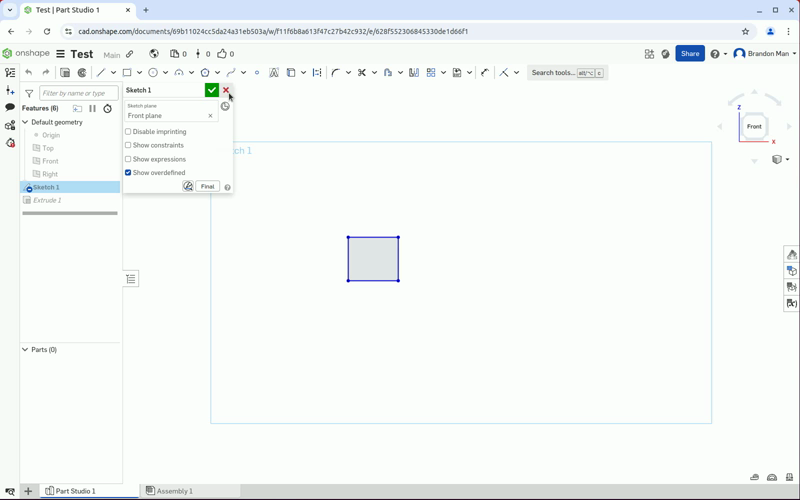
key(shift+s)
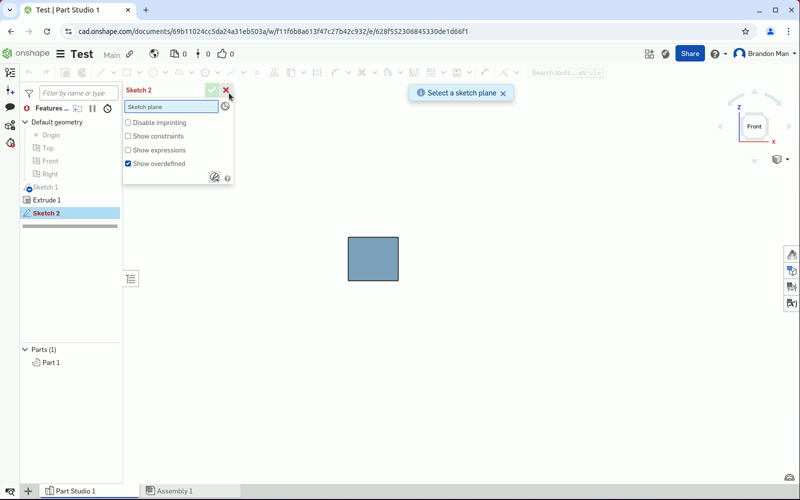
mouse_move(73, 163)
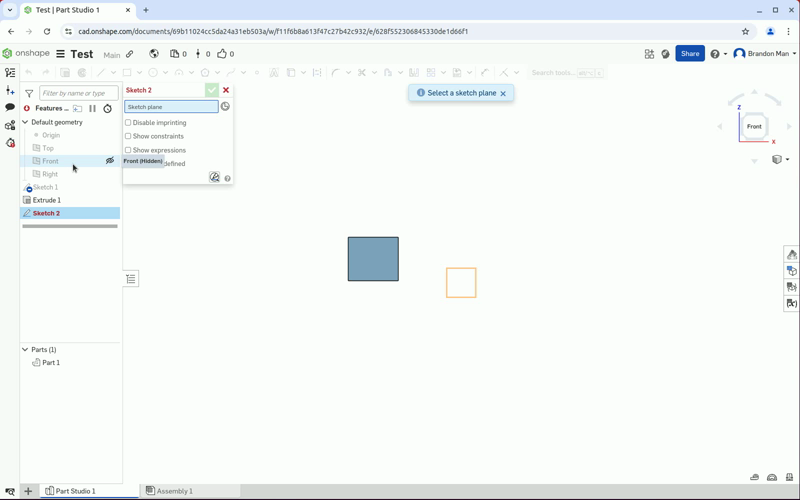
click(73, 163)
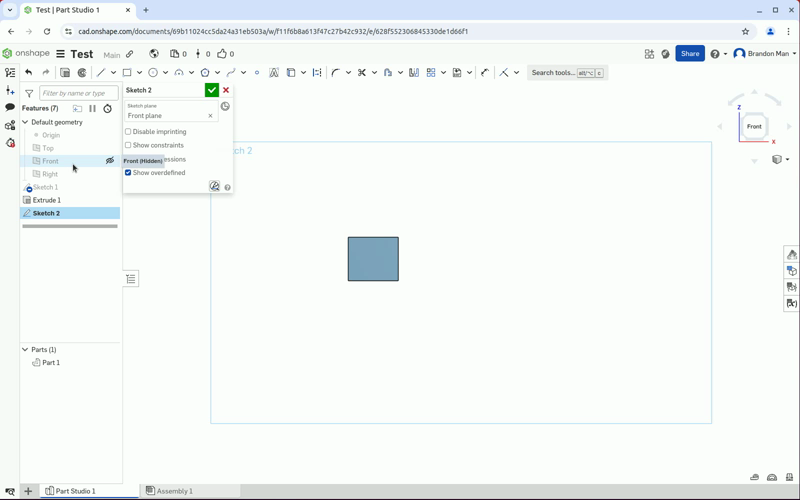
mouse_move(73, 352)
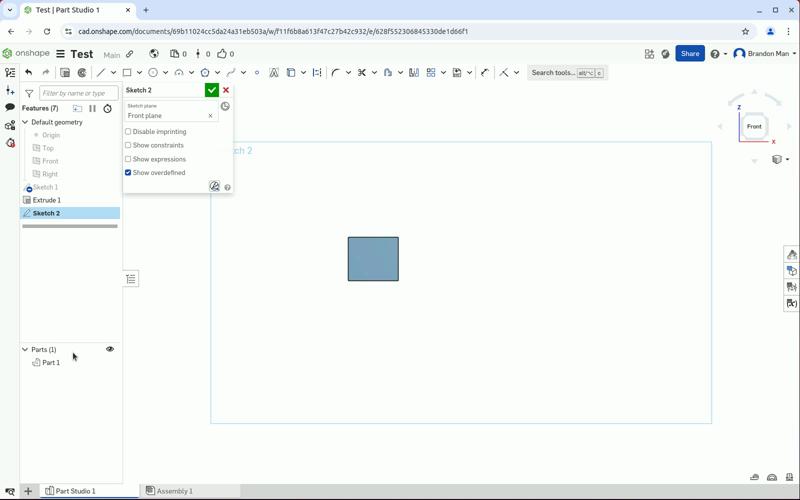
key(y)
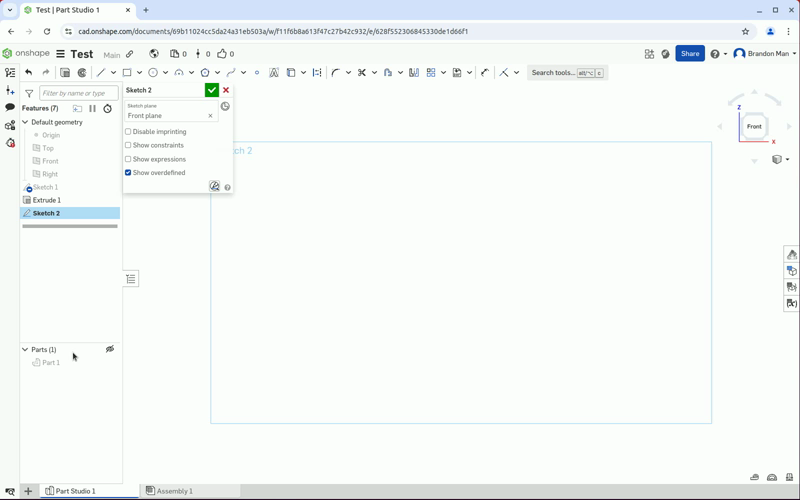
key(l)
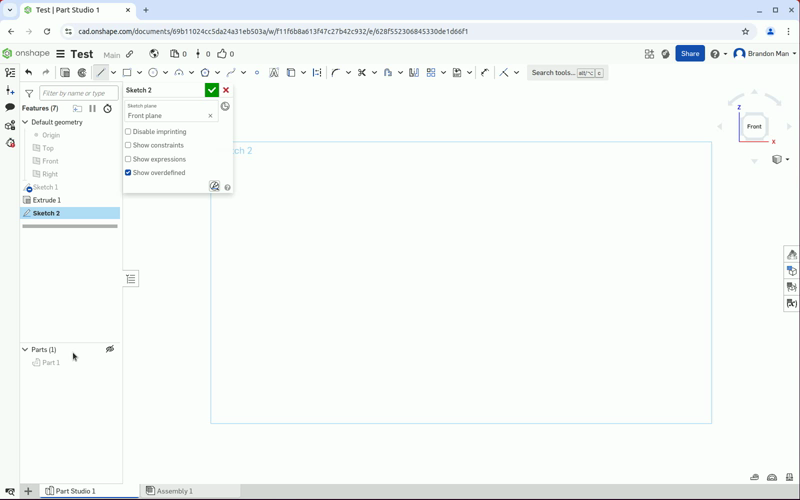
key_down(shift)
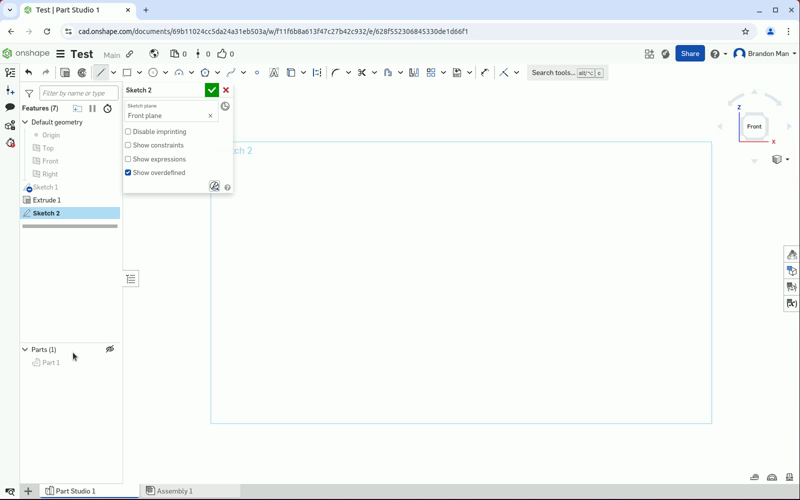
mouse_move(520, 271)
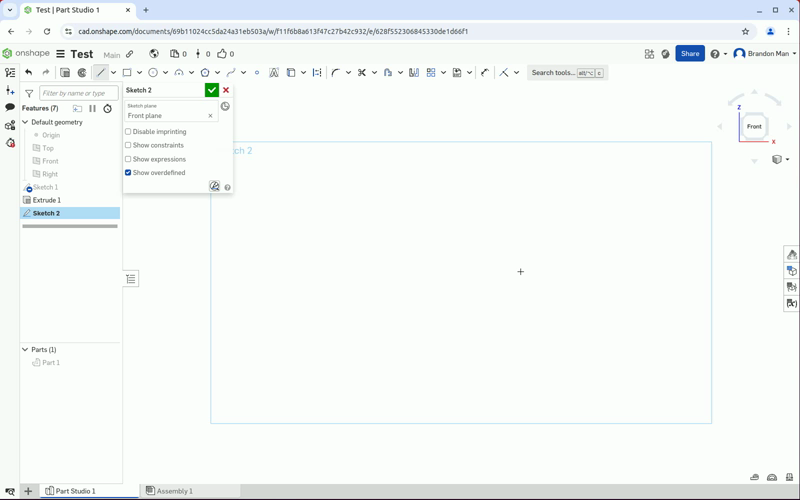
click(520, 271)
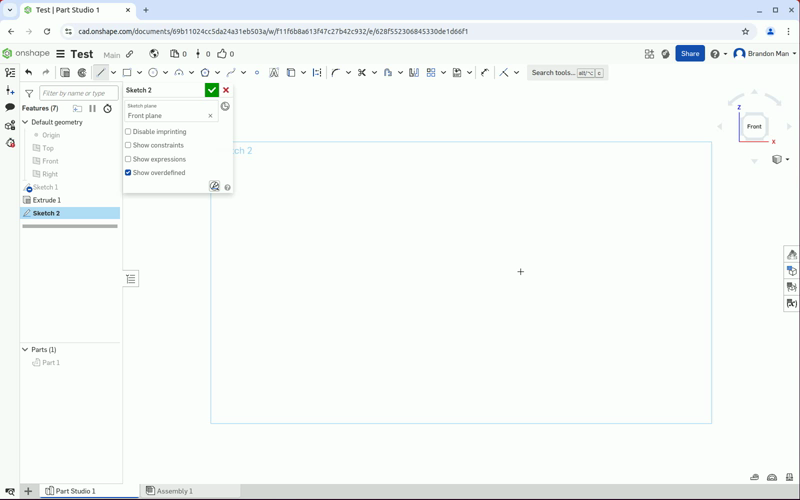
key_up(shift)
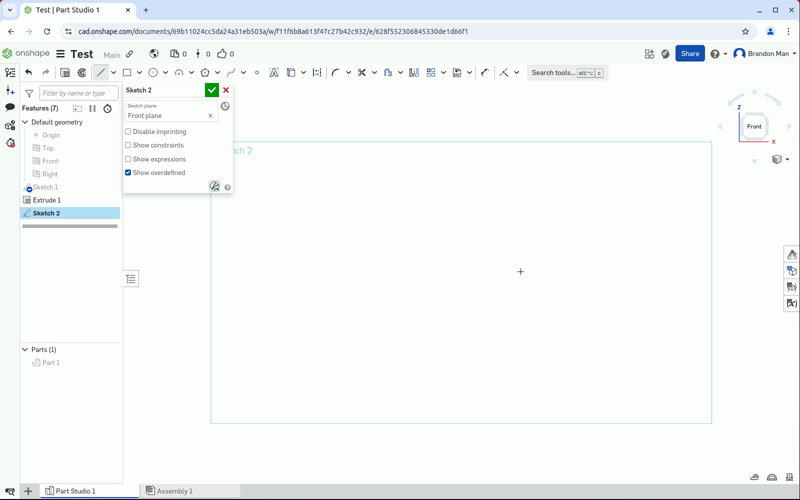
key_down(shift)
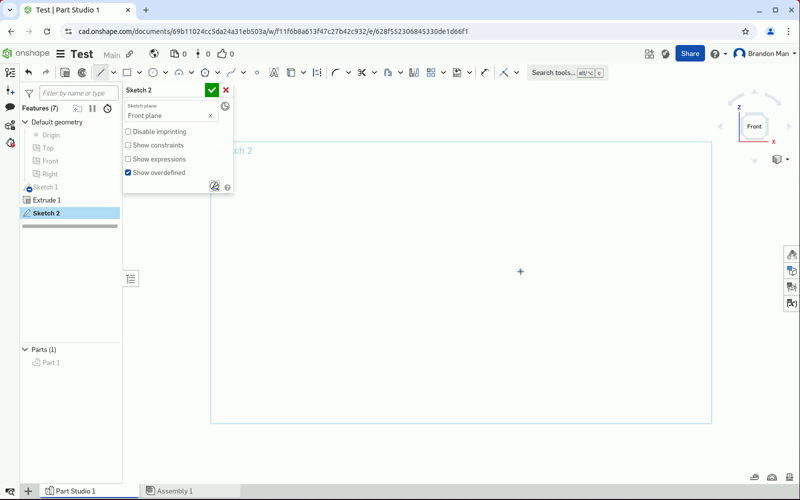
mouse_move(550, 271)
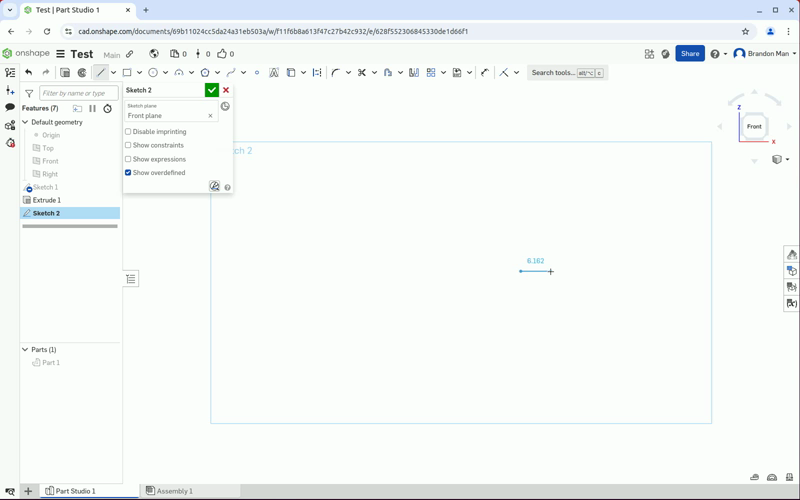
mouse_move(572, 271)
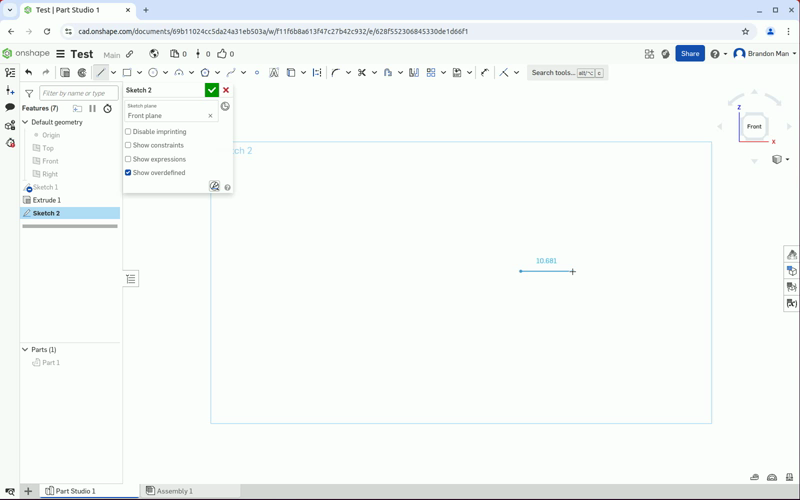
click(572, 271)
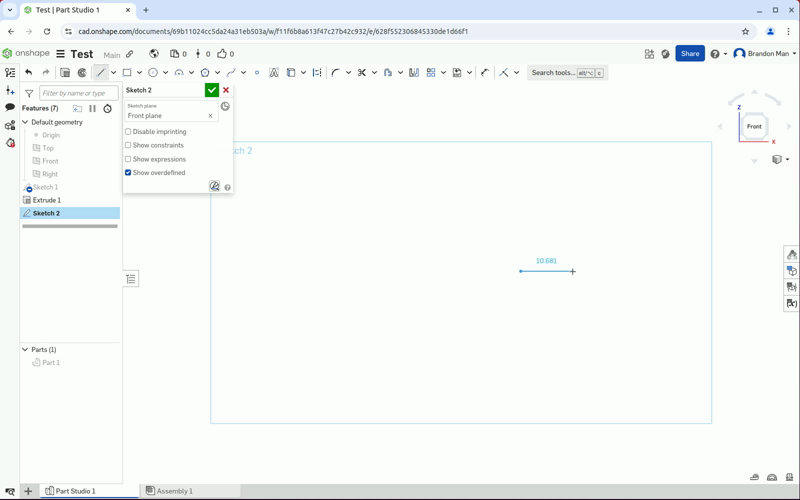
key_up(shift)
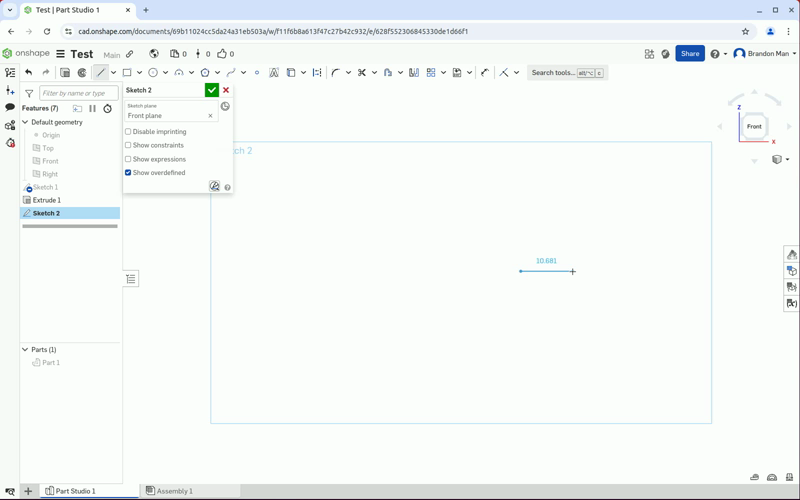
key_down(shift)
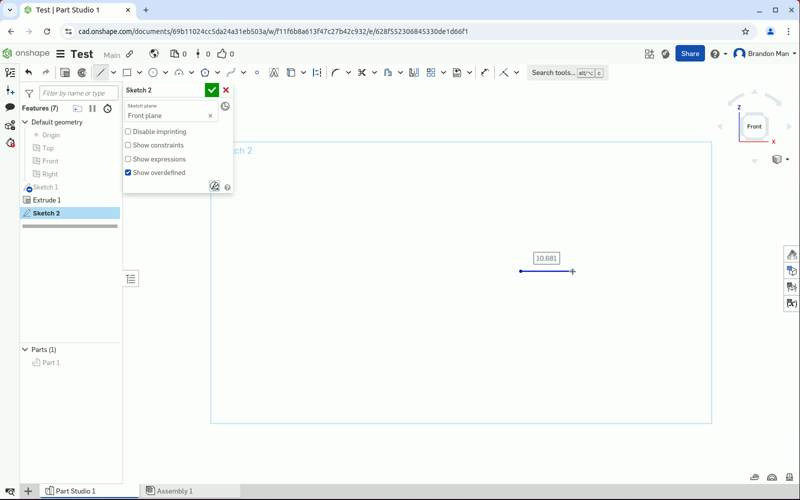
mouse_move(589, 271)
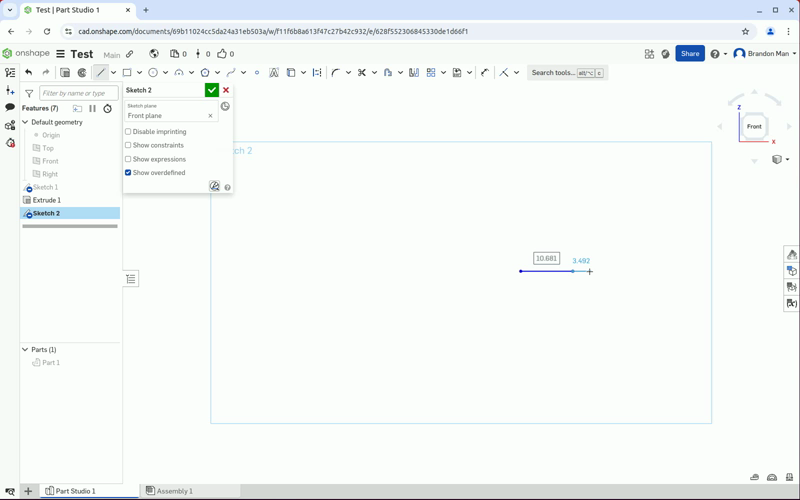
mouse_move(572, 222)
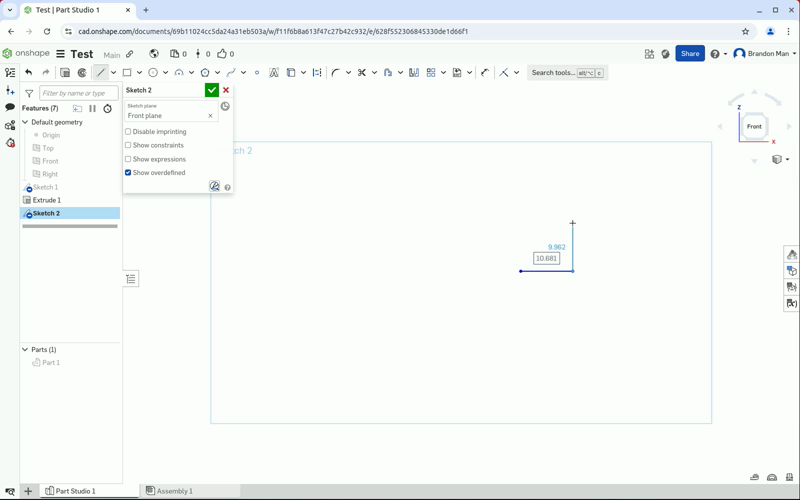
click(572, 222)
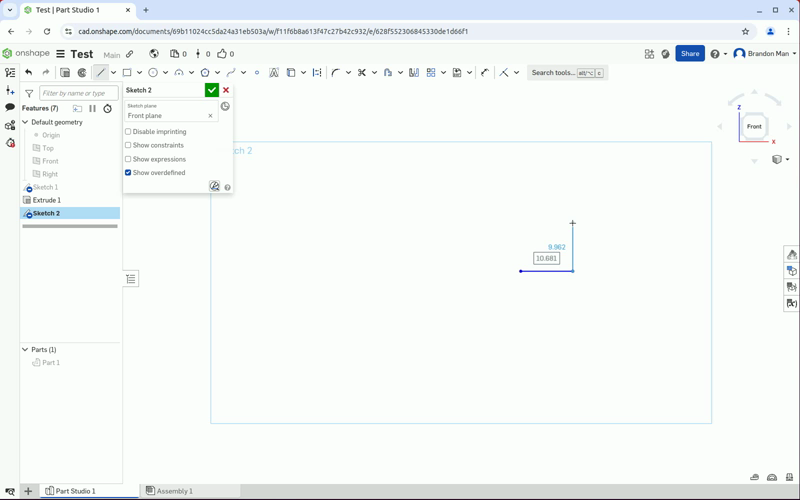
key_up(shift)
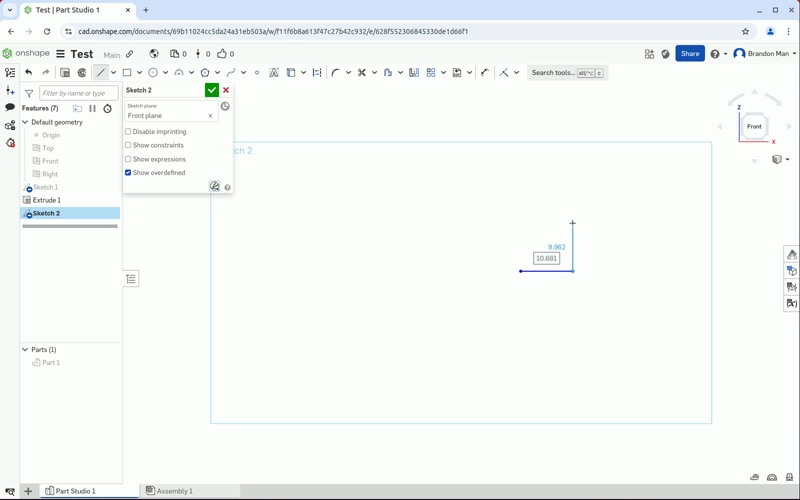
key_down(shift)
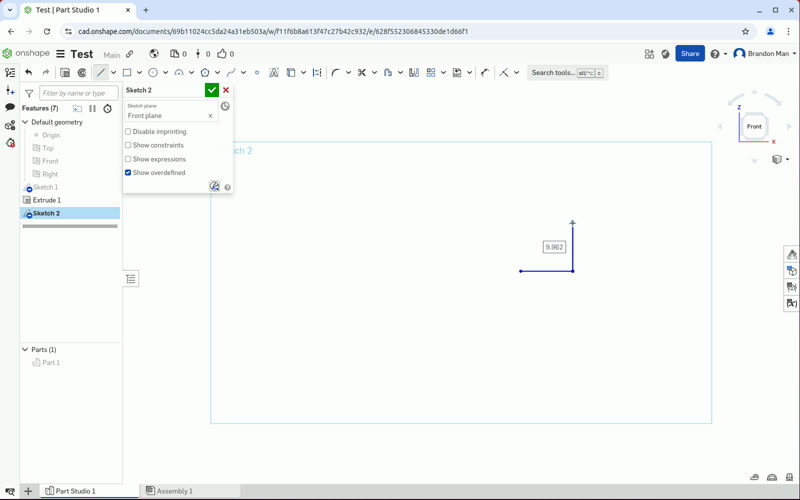
mouse_move(589, 222)
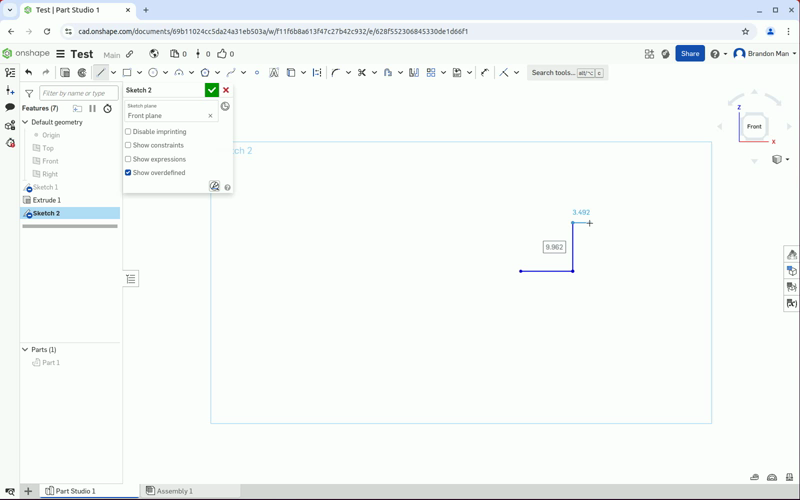
mouse_move(520, 222)
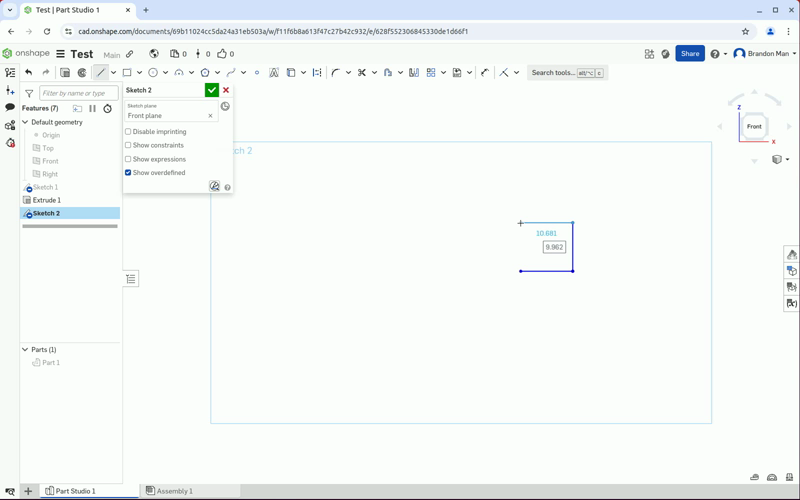
click(520, 222)
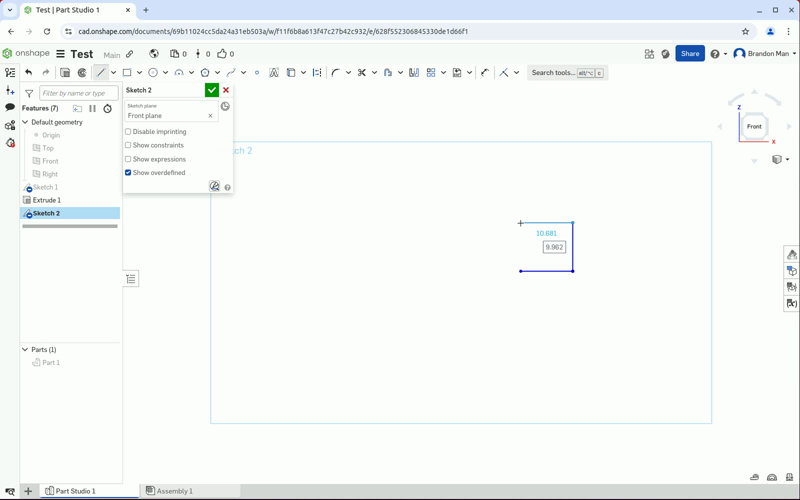
key_up(shift)
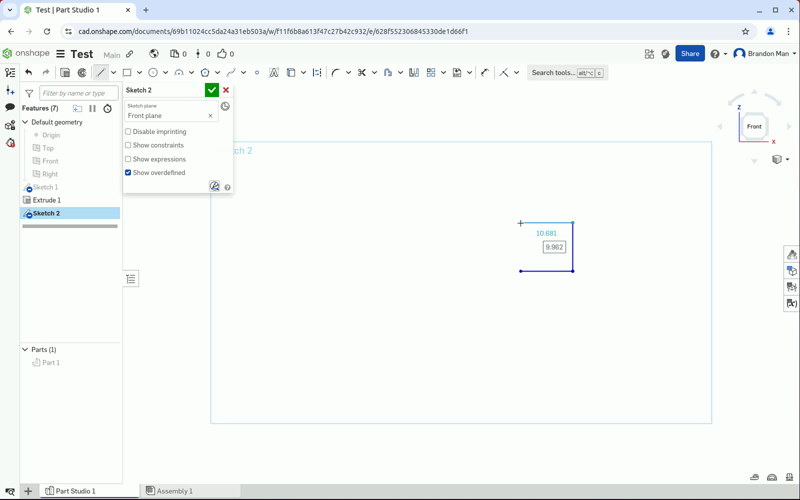
mouse_move(550, 222)
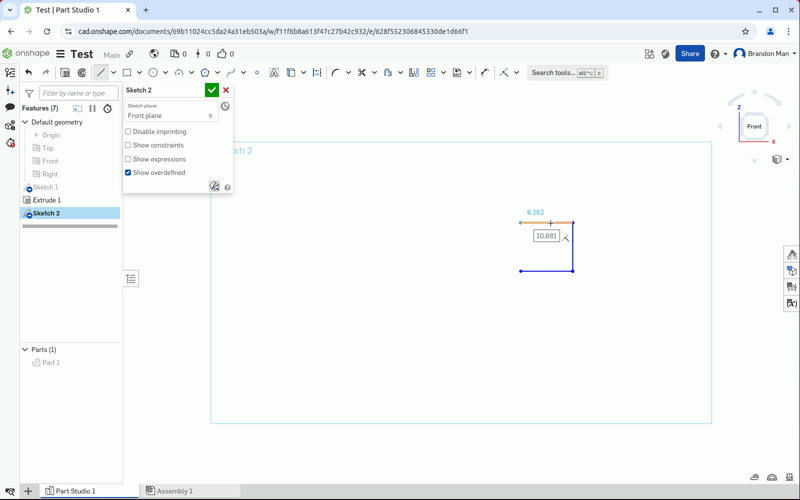
key_down(shift)
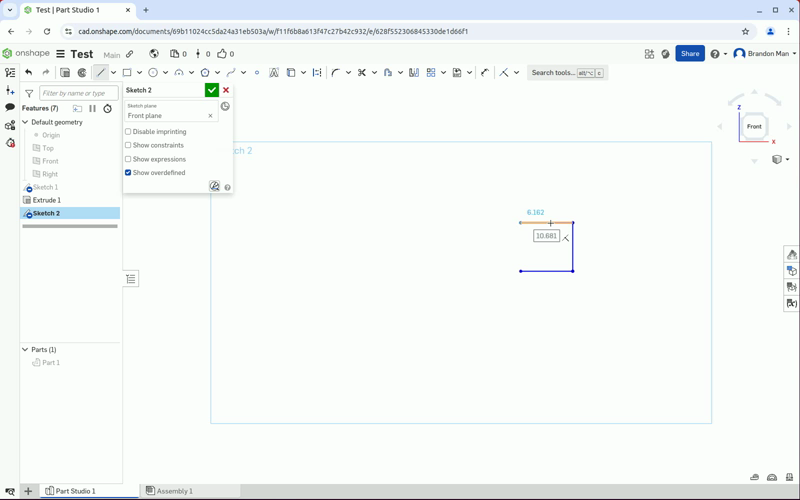
mouse_move(520, 271)
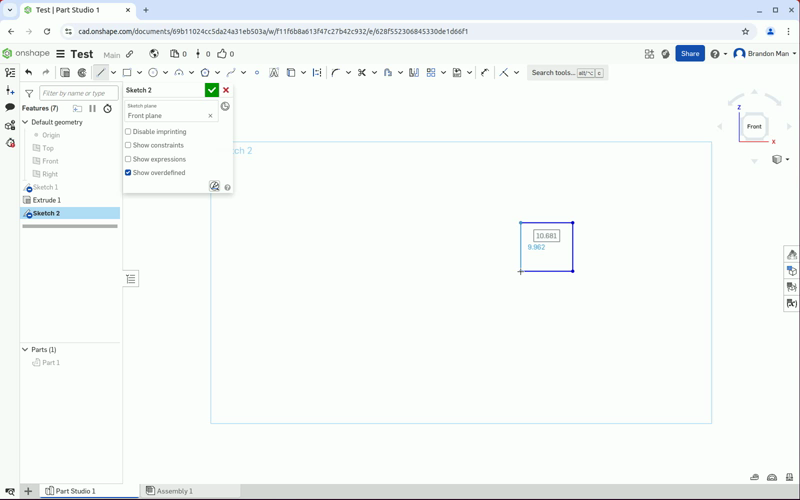
key_up(shift)
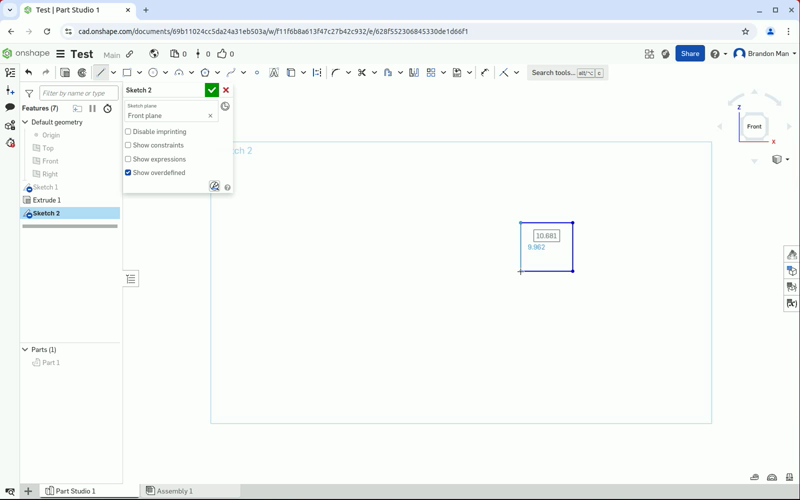
click(520, 271)
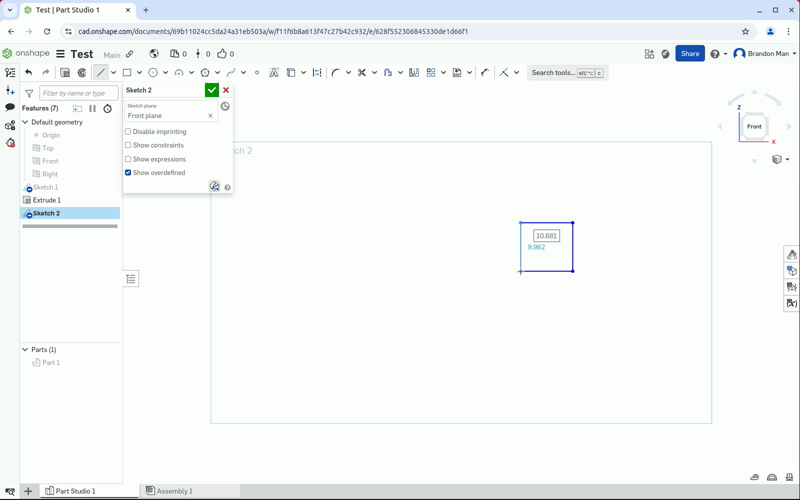
key(esc)
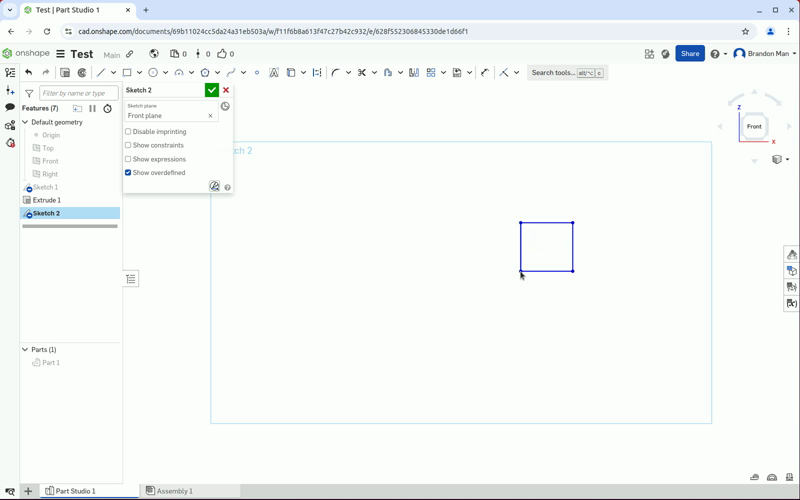
mouse_move(545, 252)
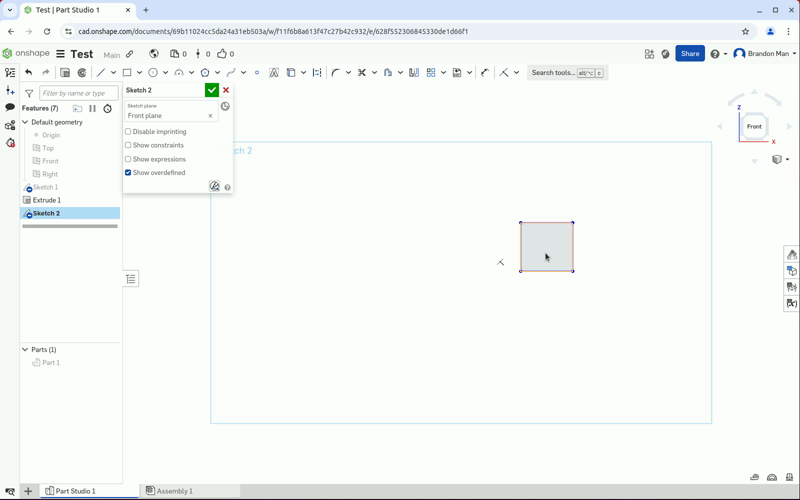
click(545, 252)
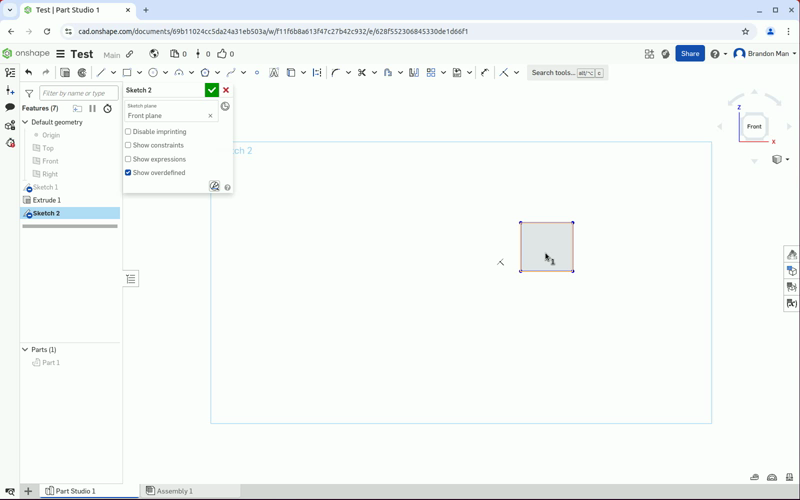
mouse_move(73, 352)
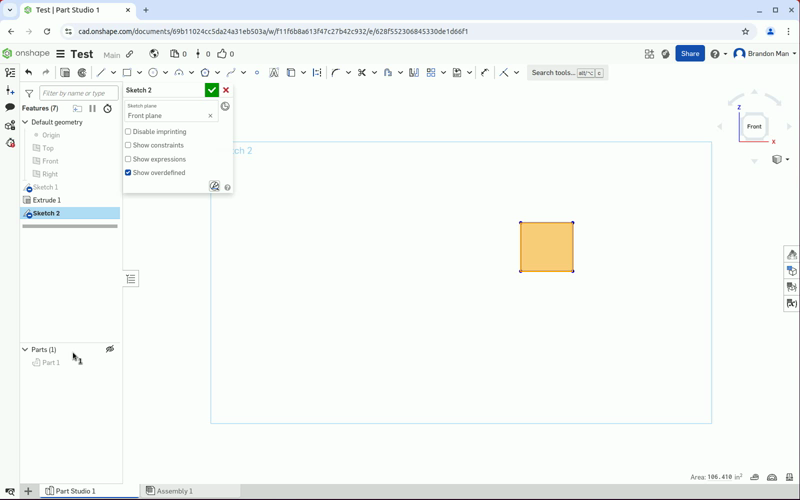
key(shift+y)
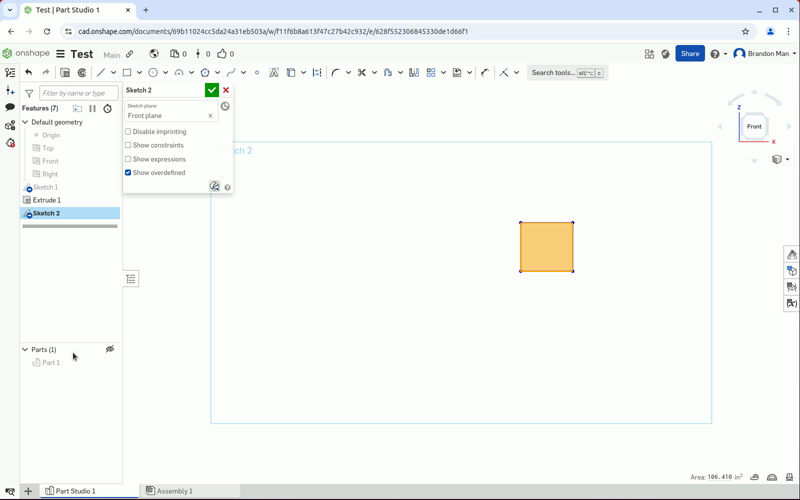
key(shift+e)
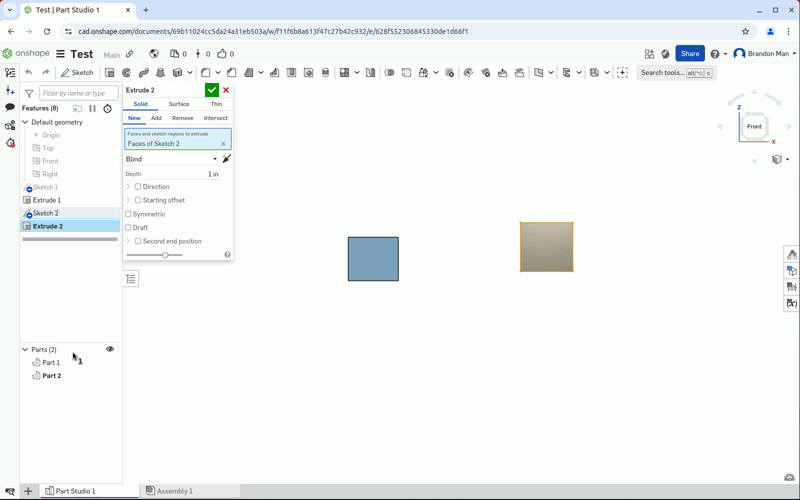
mouse_move(143, 106)
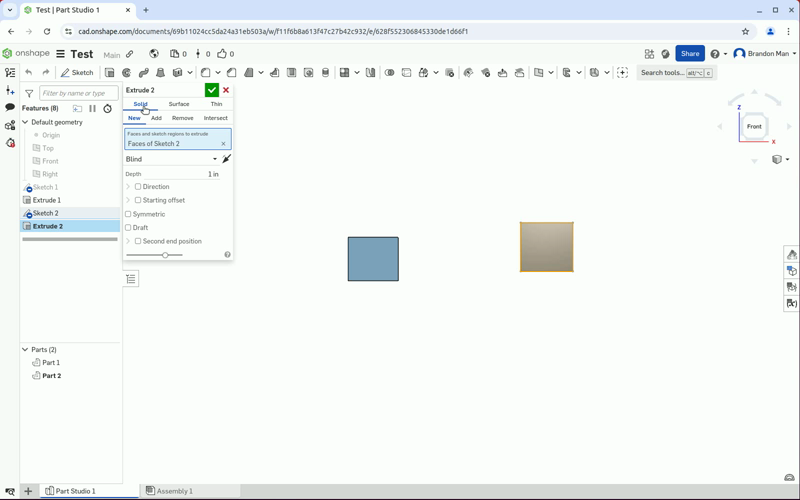
click(143, 106)
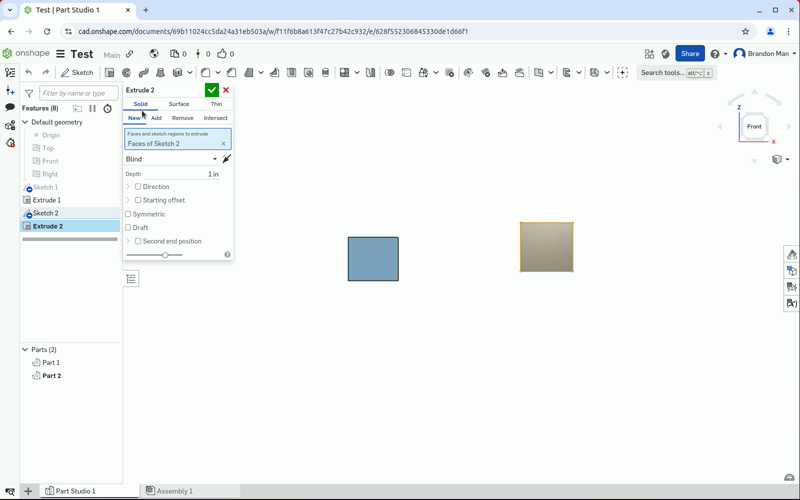
mouse_move(137, 120)
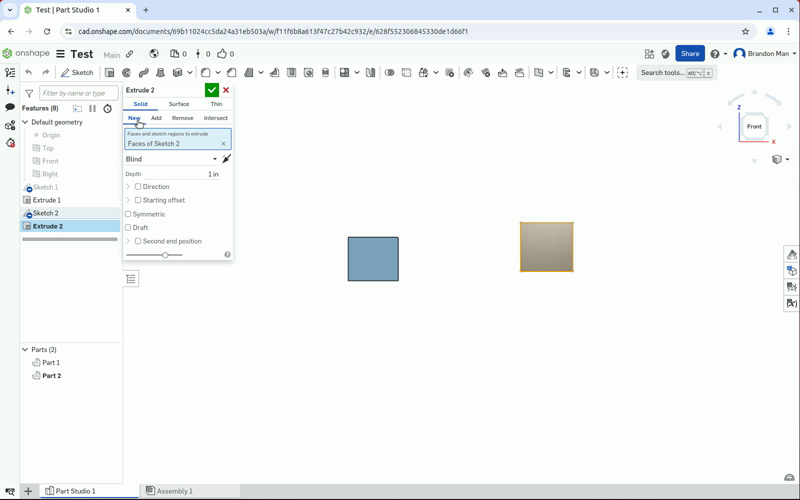
click(137, 120)
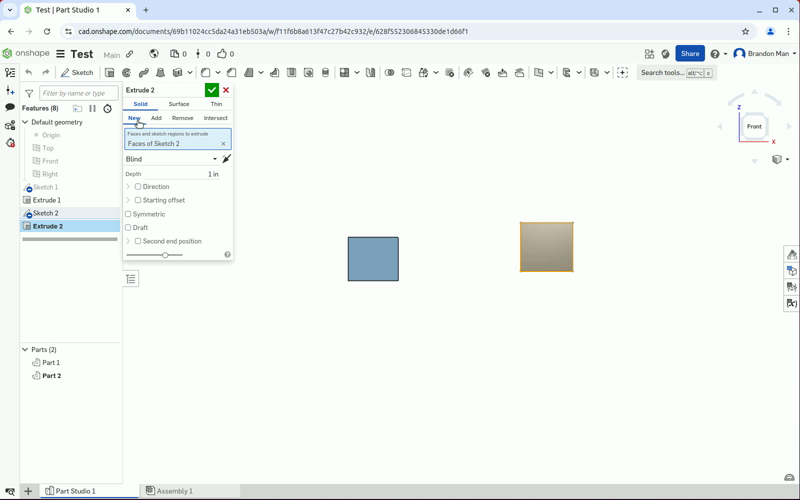
key(tab, 4)
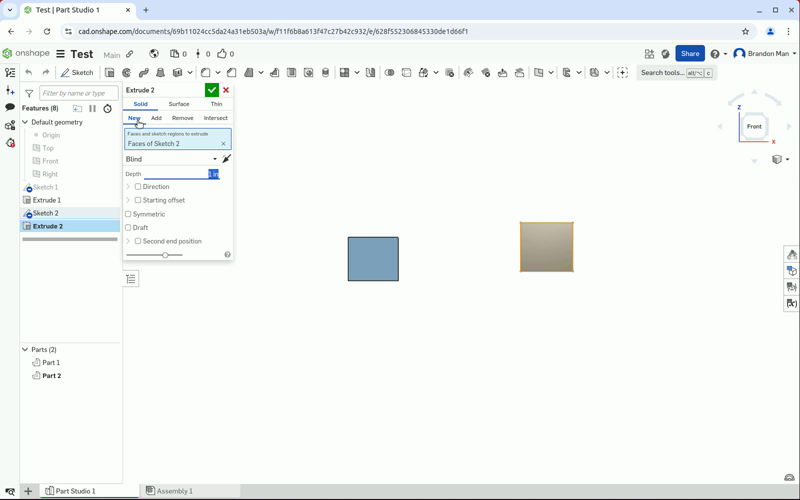
text(3.611)
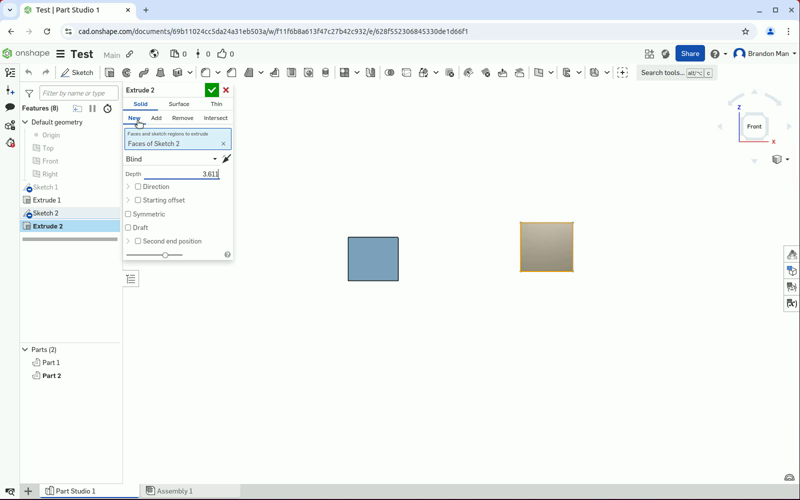
key(enter)
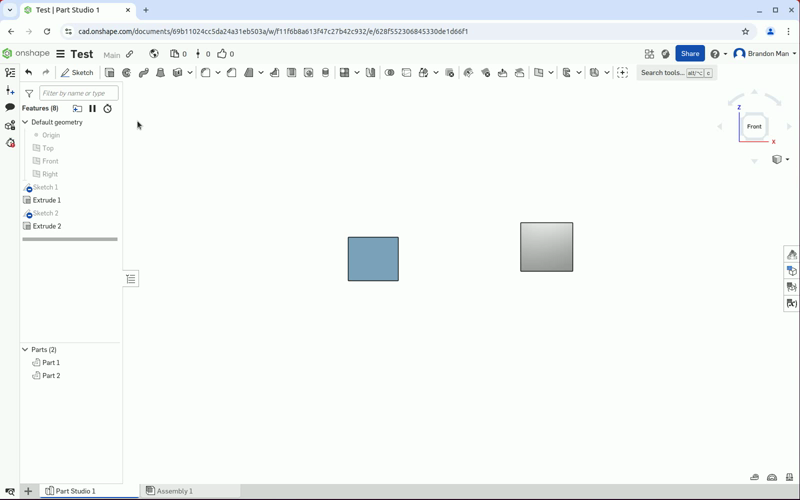
key(shift+h)
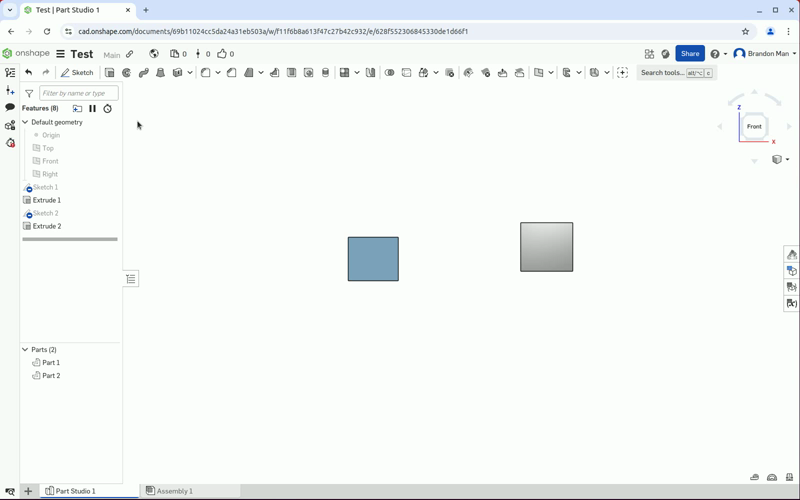
key(shift+h)
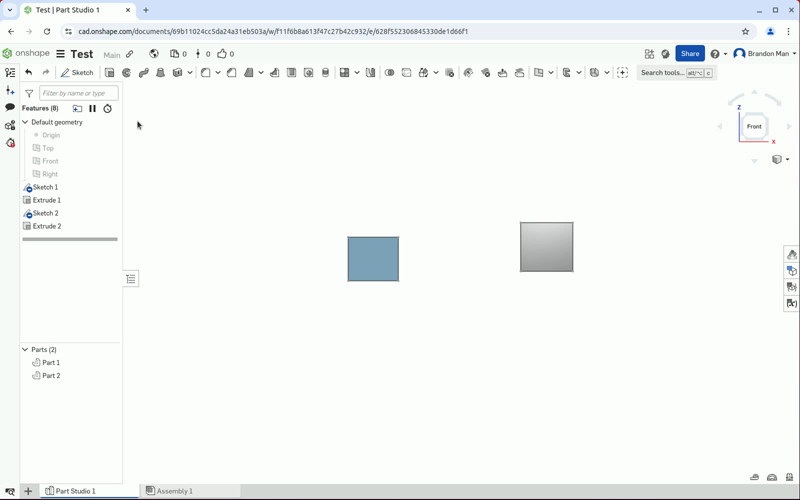
key(shift+7)
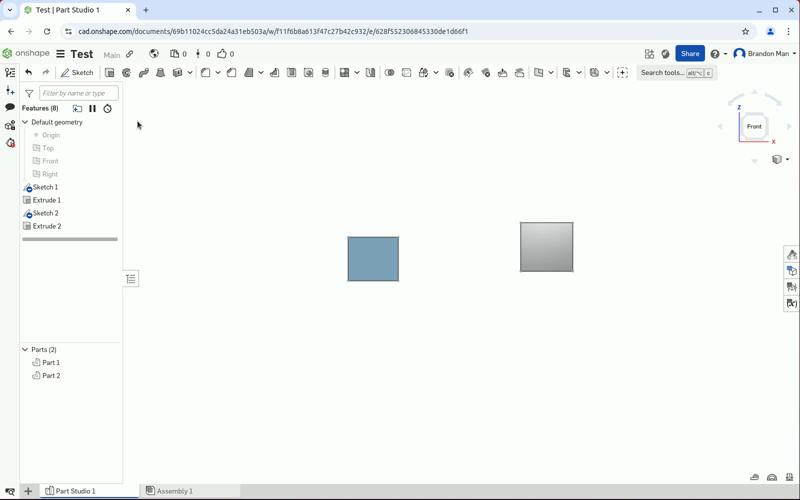
key(left, 2)
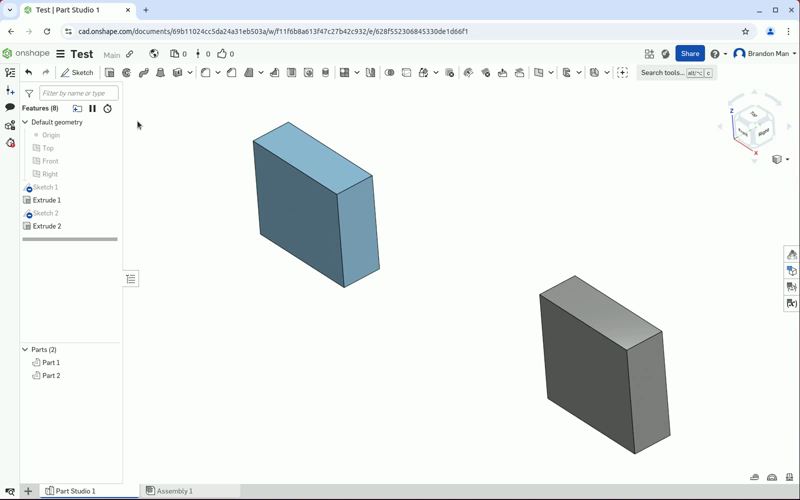
key(down, 2)
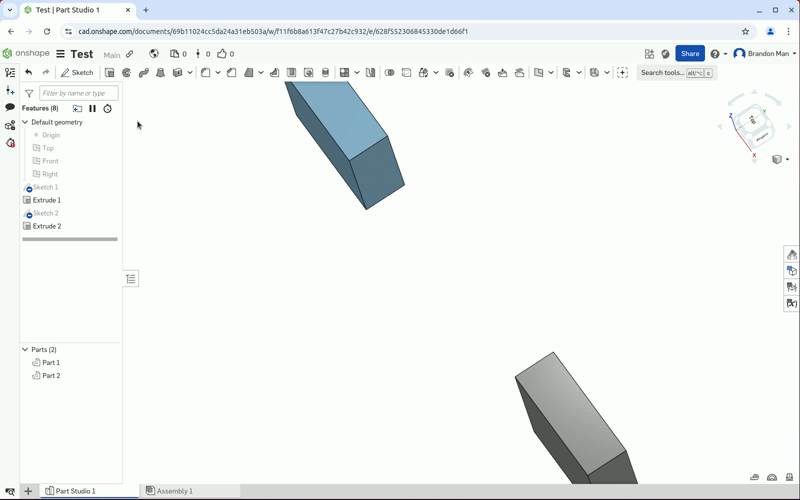
key(up, 2)
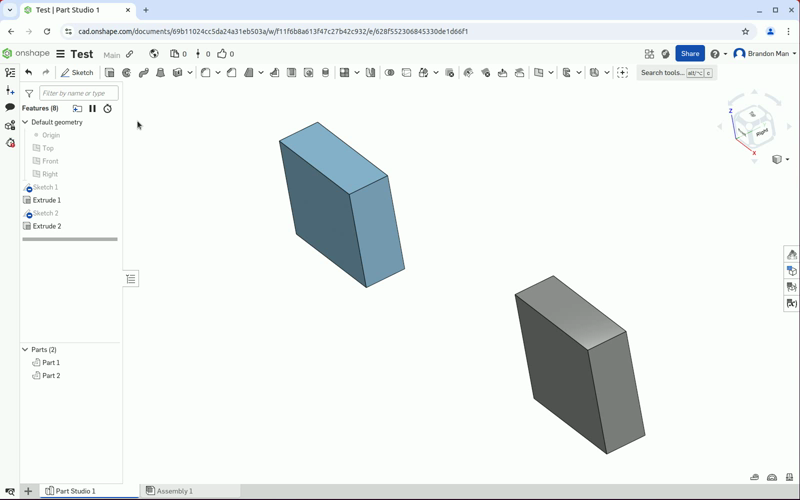
key(right, 2)
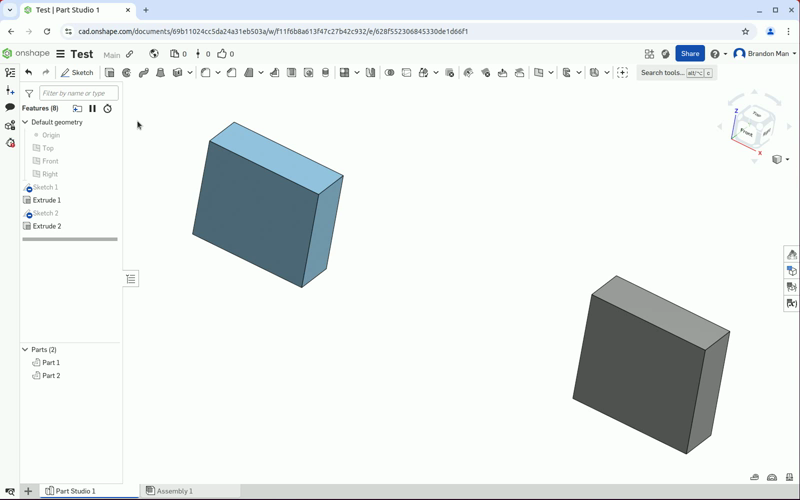
mouse_move(73, 189)
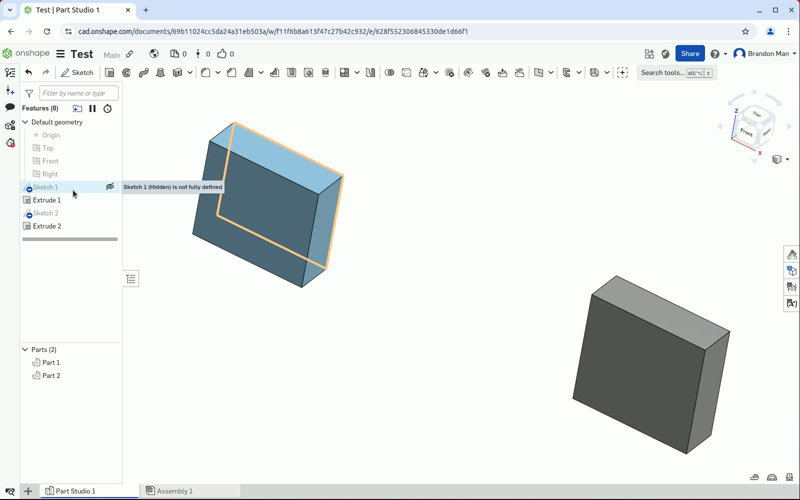
click(73, 189)